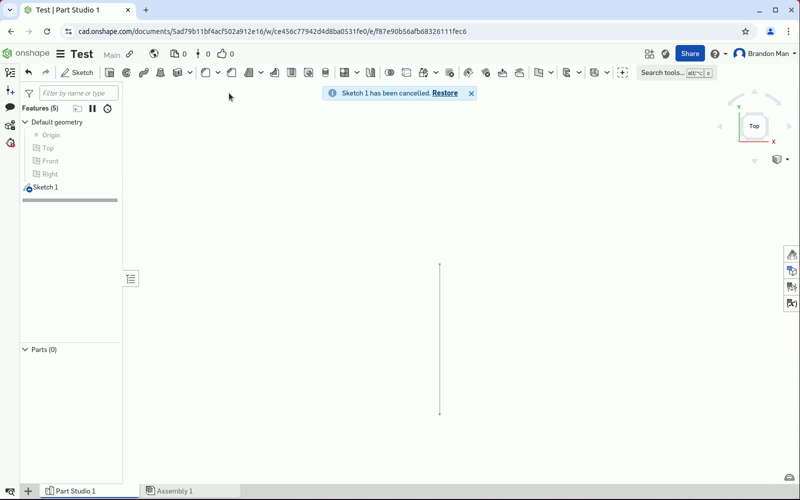
key(shift+h)
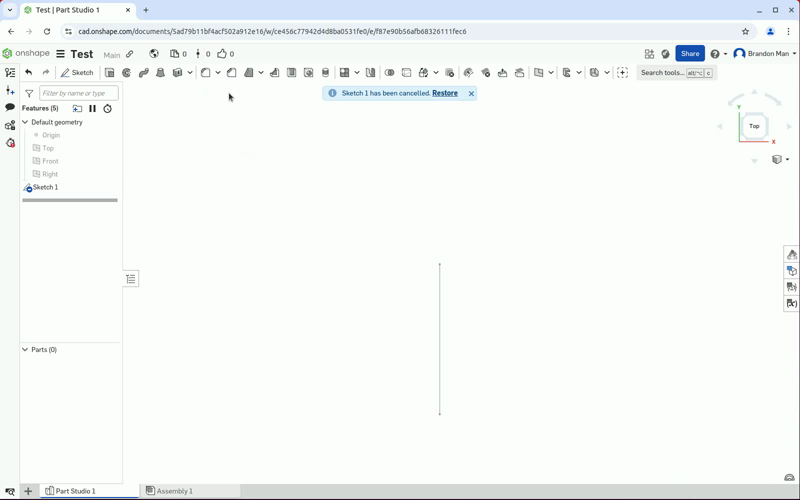
key(shift+s)
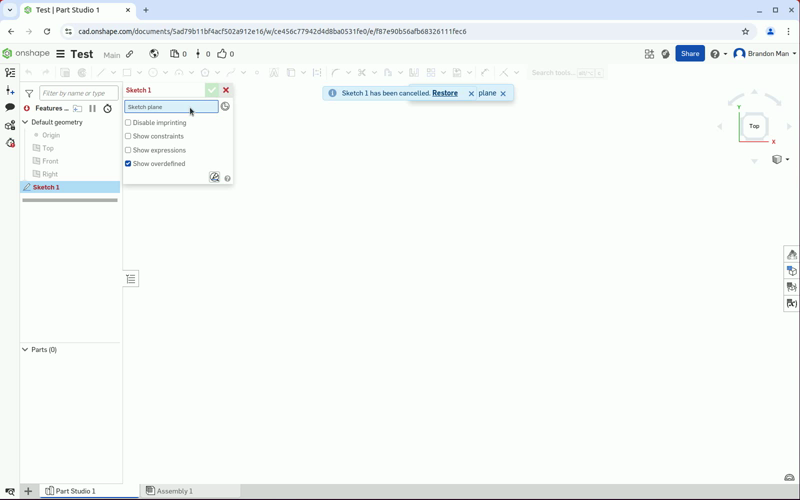
mouse_move(73, 150)
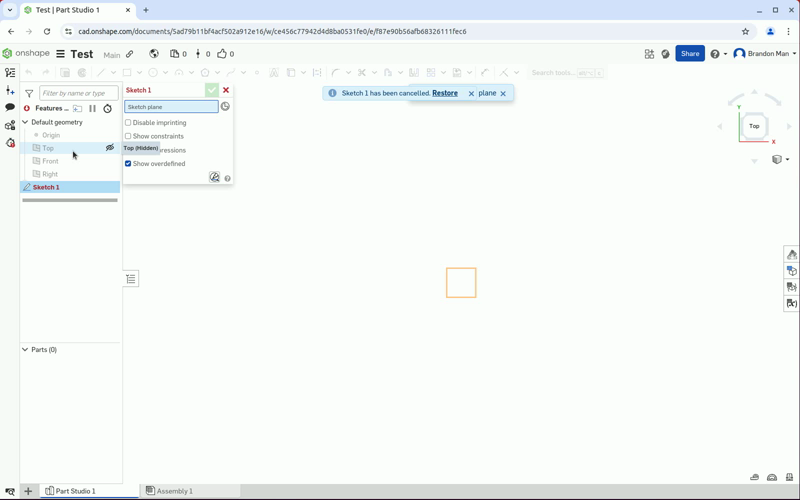
click(73, 150)
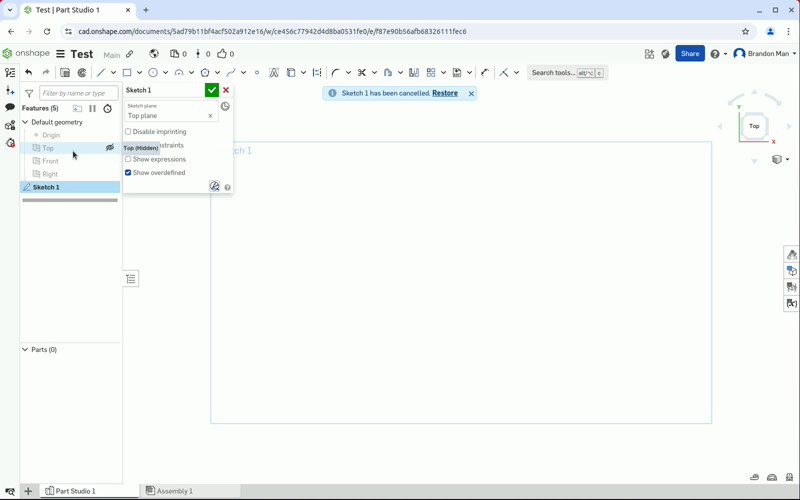
mouse_move(73, 352)
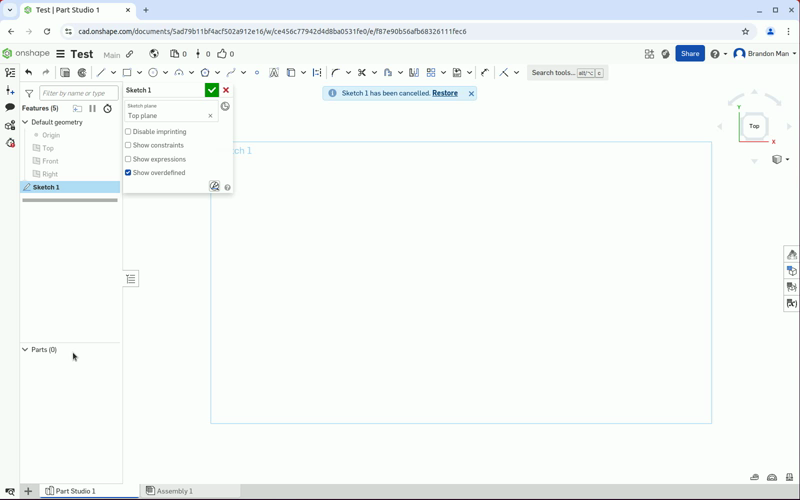
key(y)
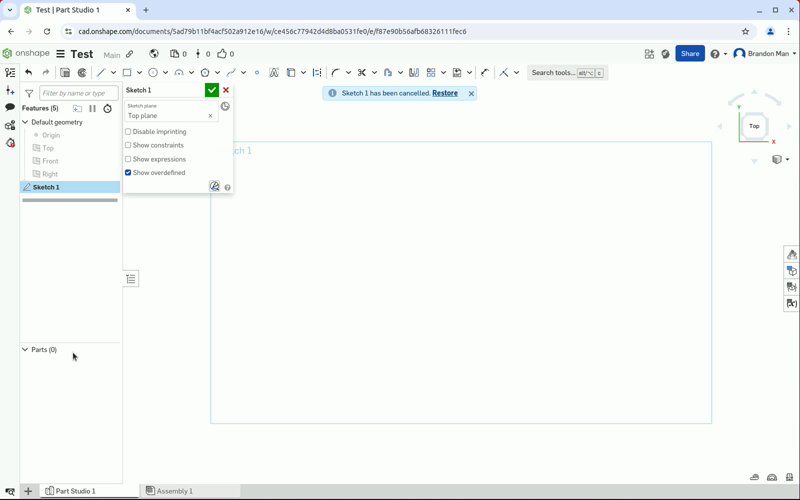
key(l)
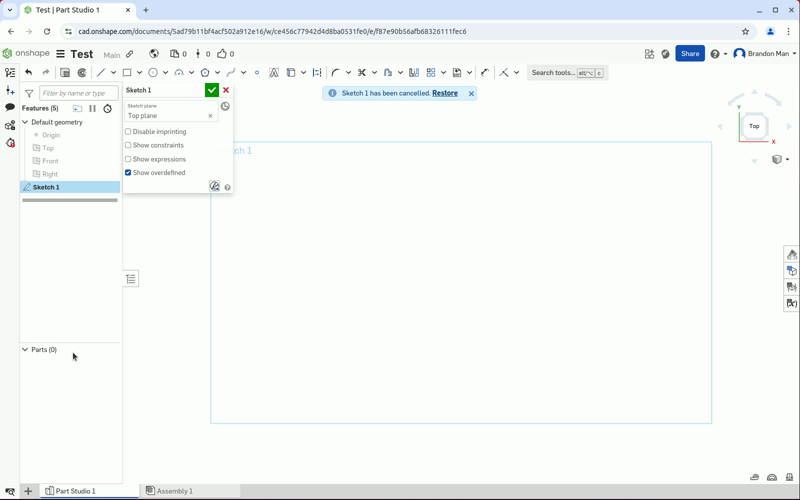
key_down(shift)
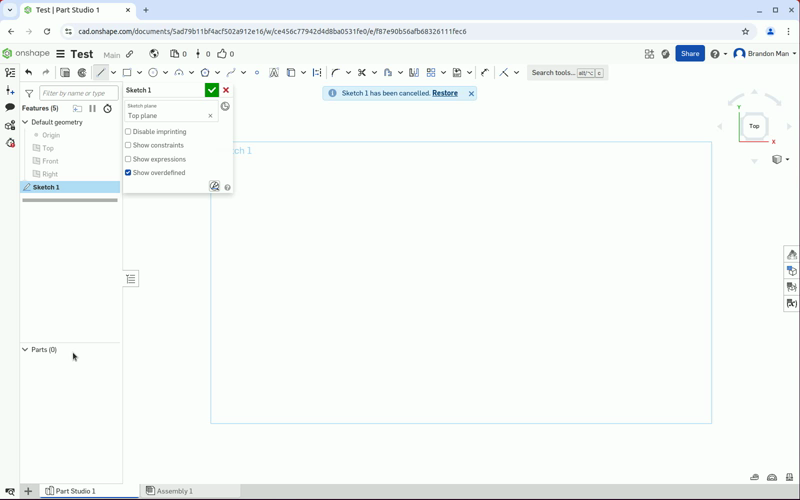
mouse_move(409, 333)
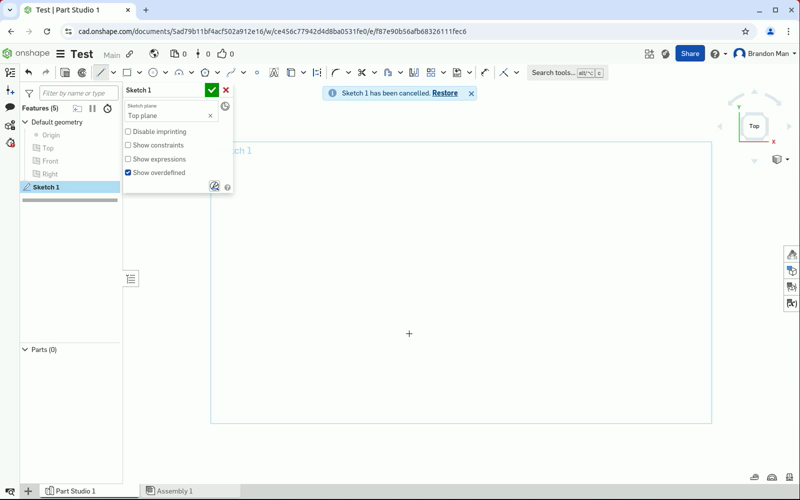
click(409, 333)
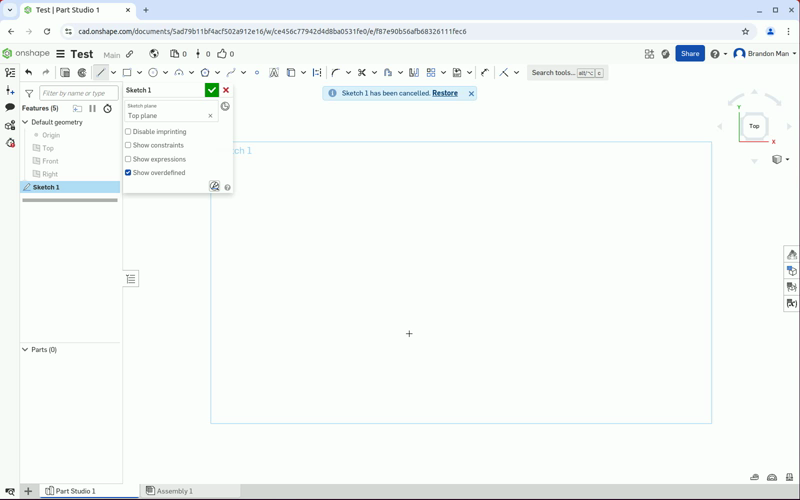
key_up(shift)
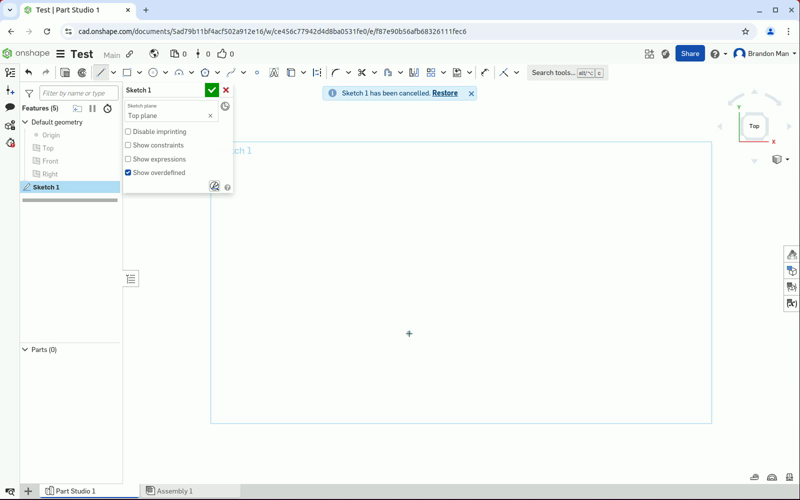
key_down(shift)
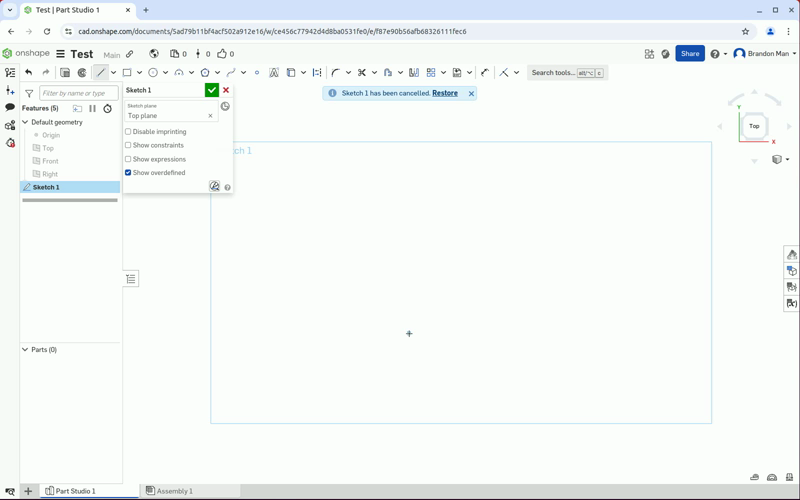
mouse_move(551, 333)
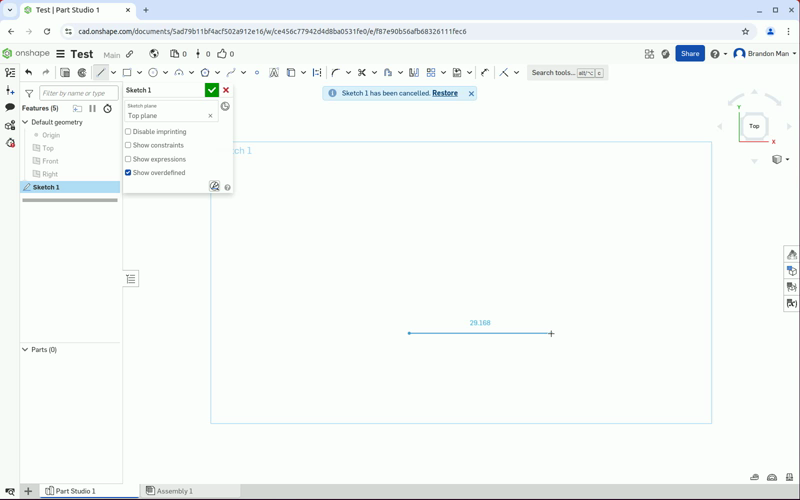
click(551, 333)
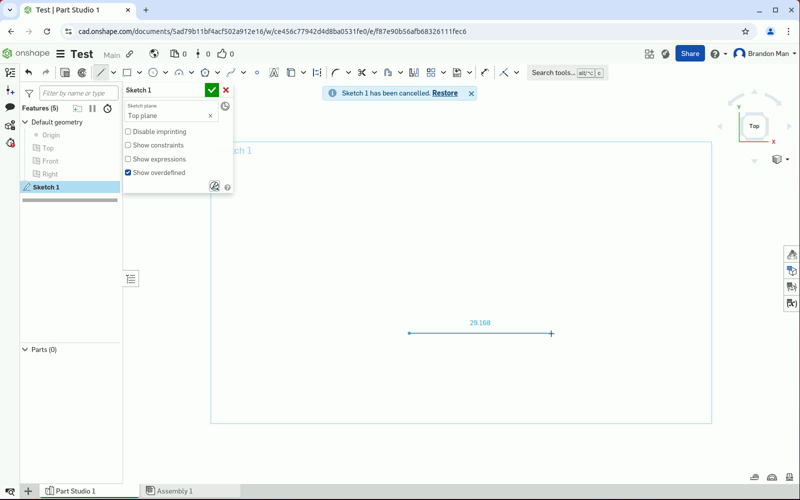
key_up(shift)
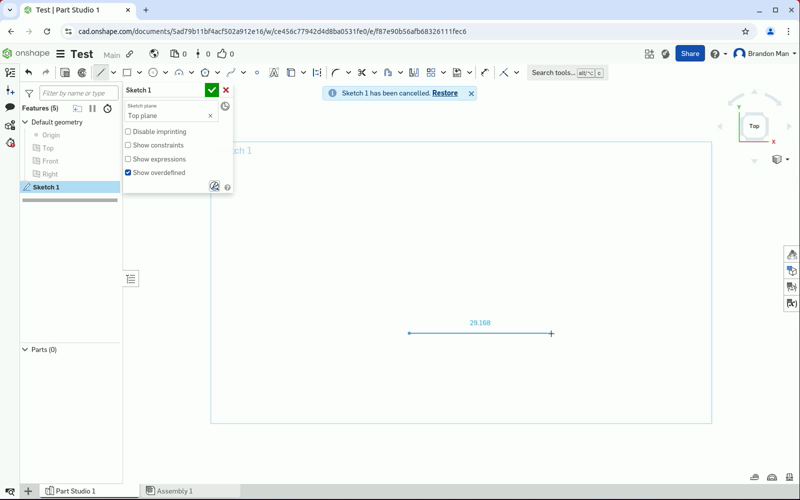
key_down(shift)
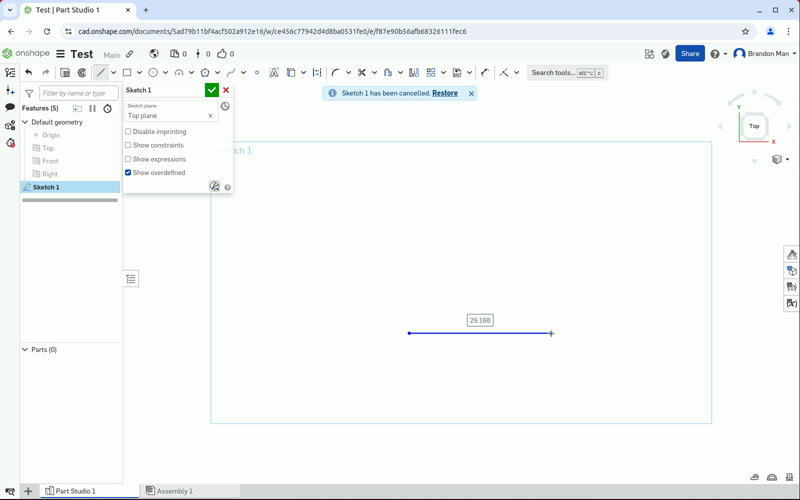
mouse_move(551, 170)
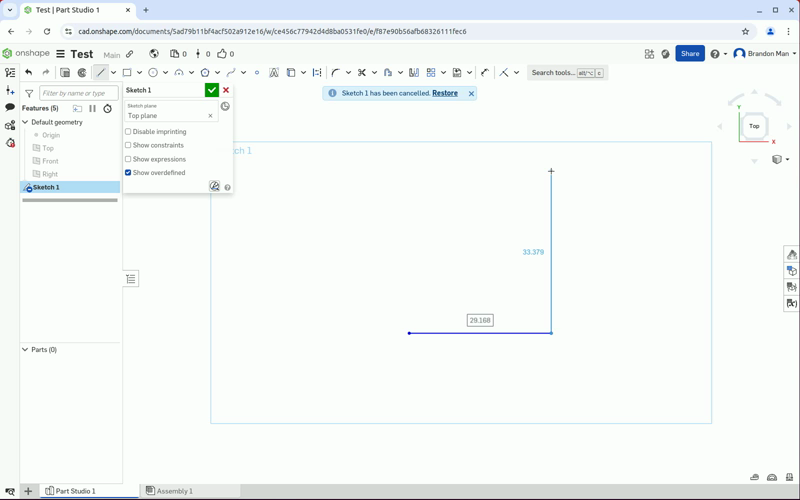
click(551, 170)
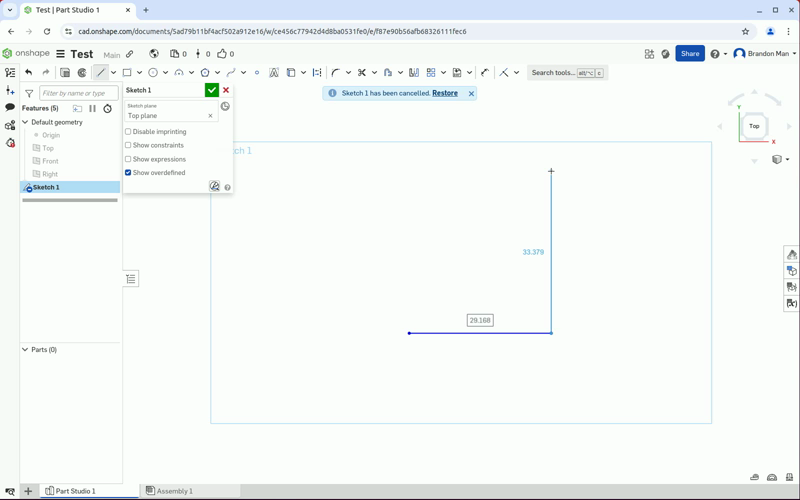
key_up(shift)
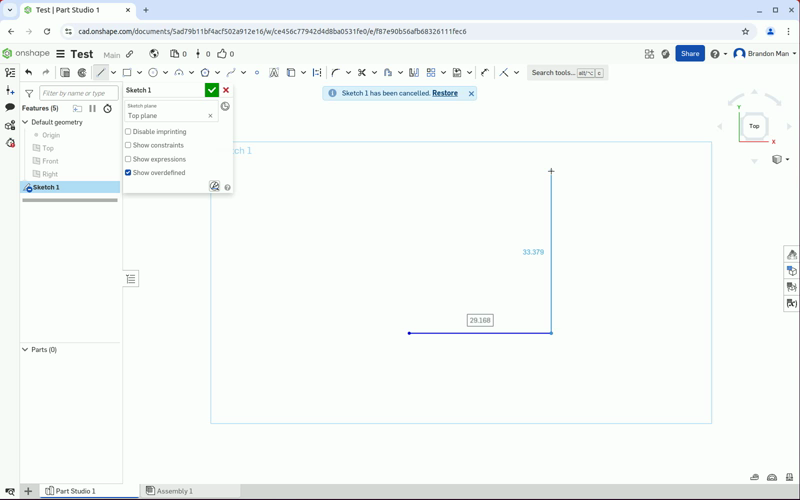
key_down(shift)
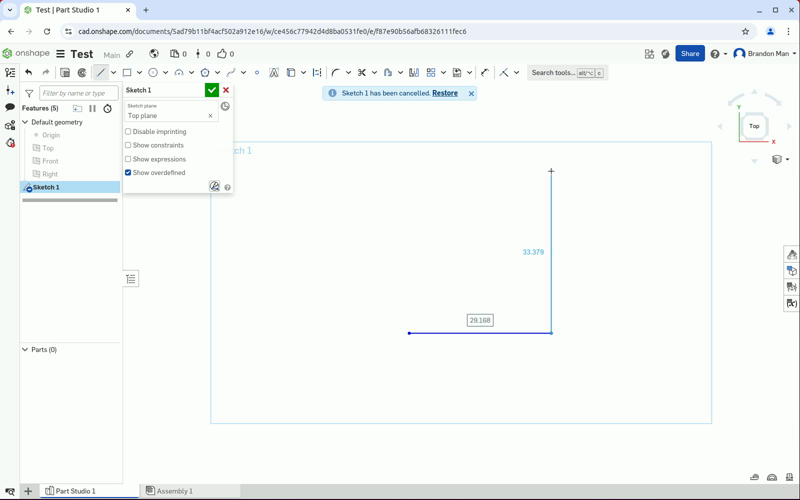
mouse_move(409, 170)
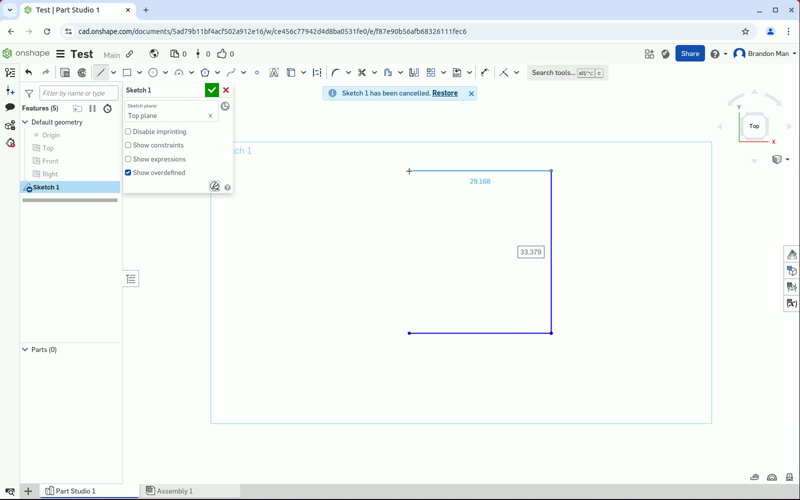
click(409, 170)
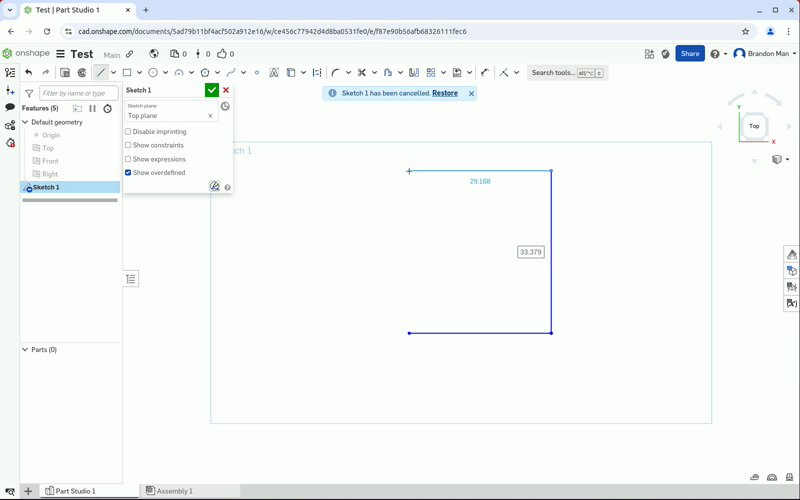
key_up(shift)
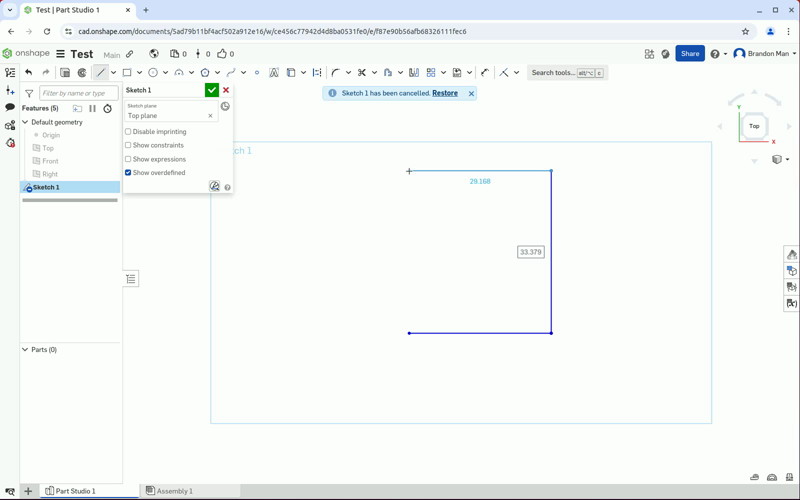
key_down(shift)
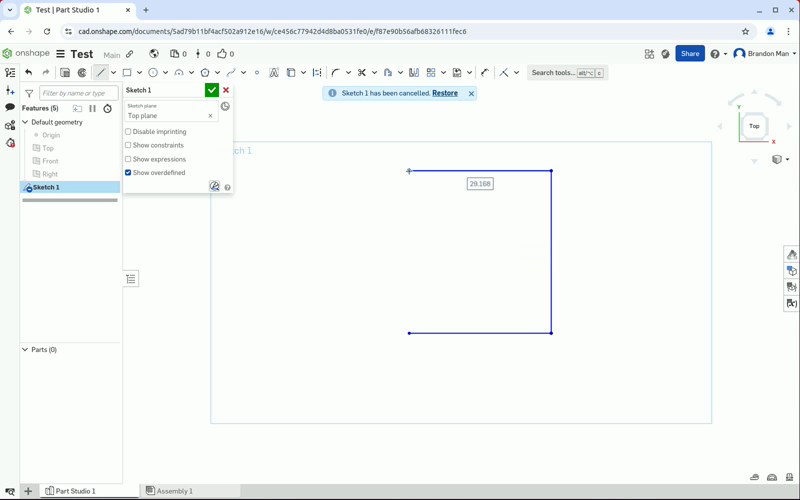
mouse_move(409, 333)
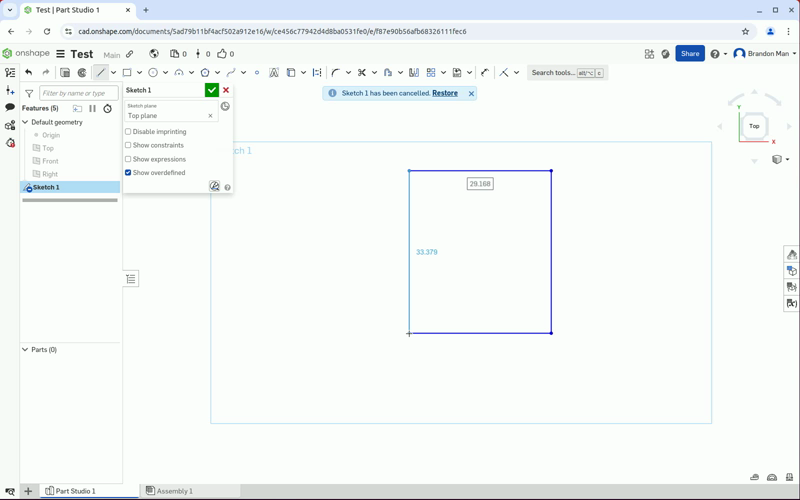
key_up(shift)
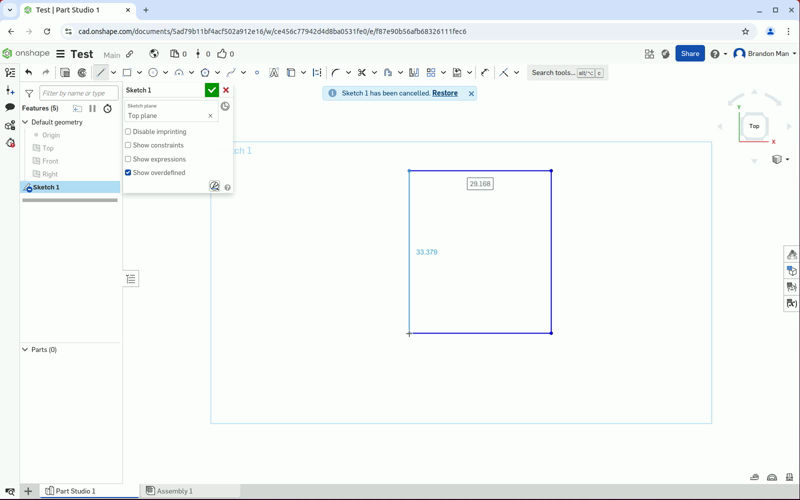
click(409, 333)
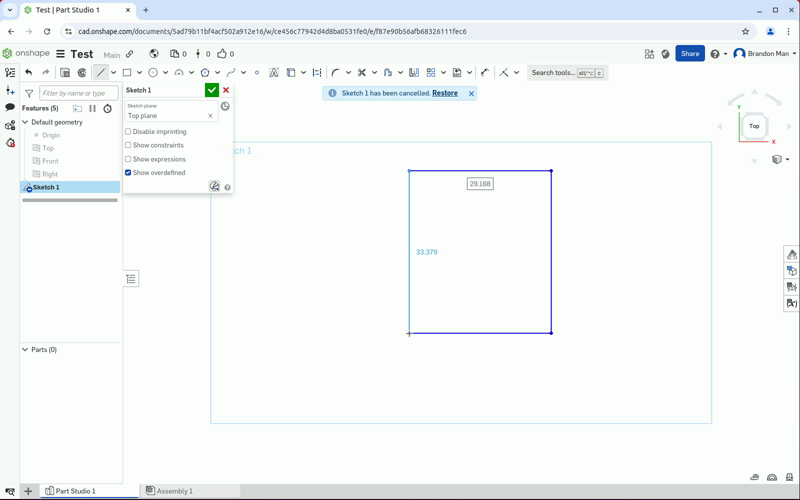
key(esc)
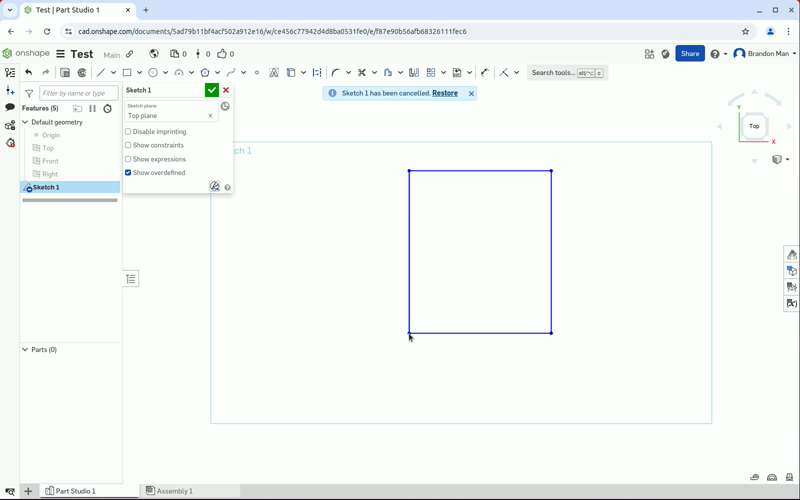
mouse_move(460, 282)
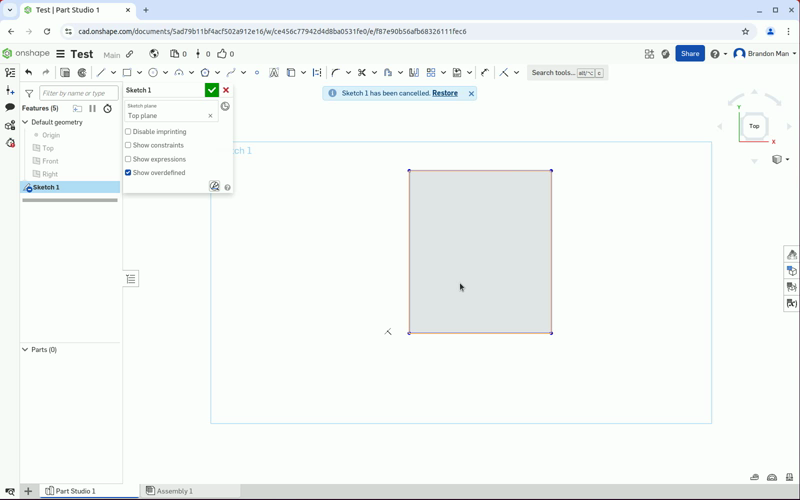
click(460, 282)
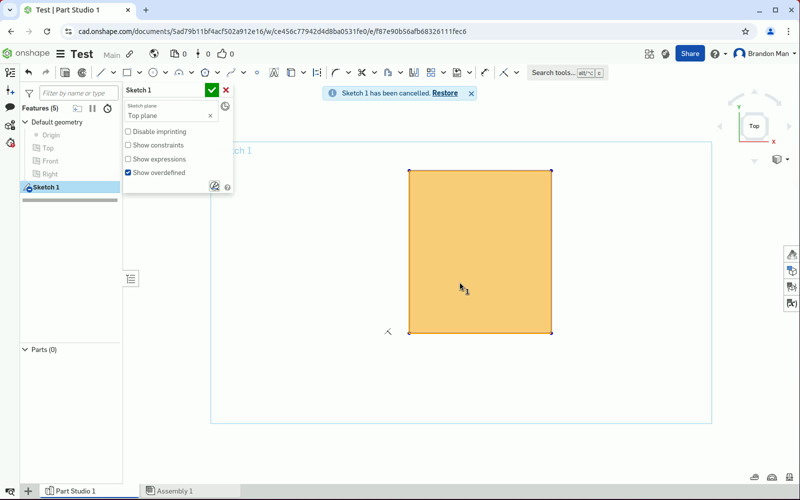
mouse_move(73, 352)
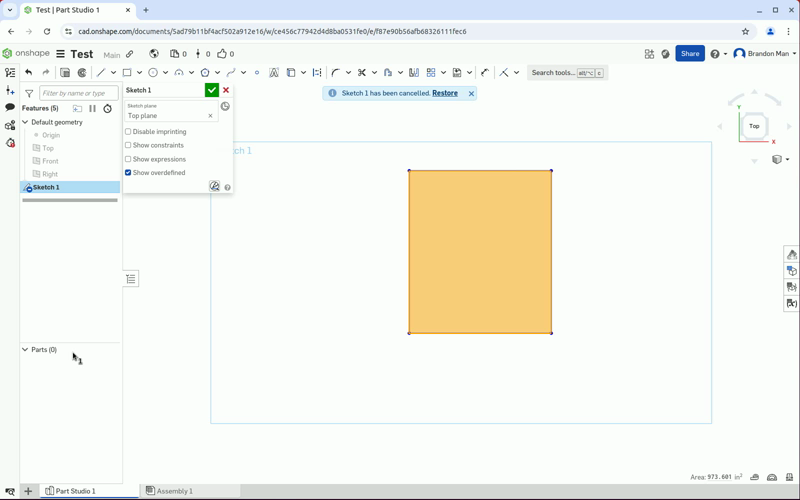
key(shift+y)
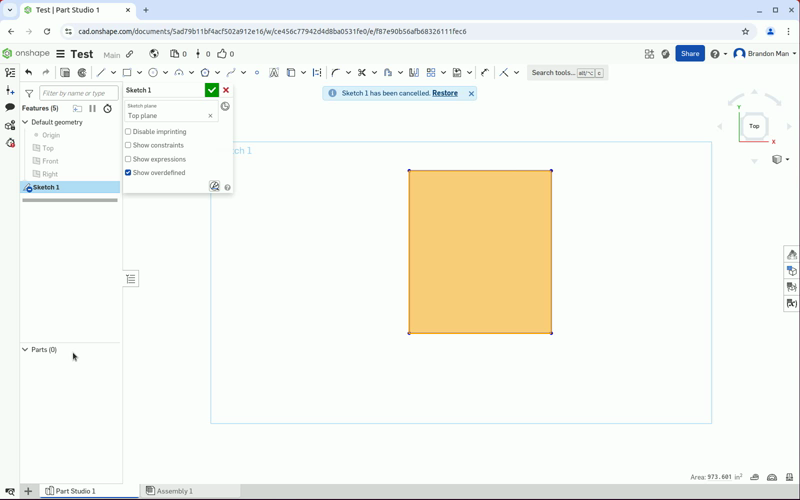
key(shift+e)
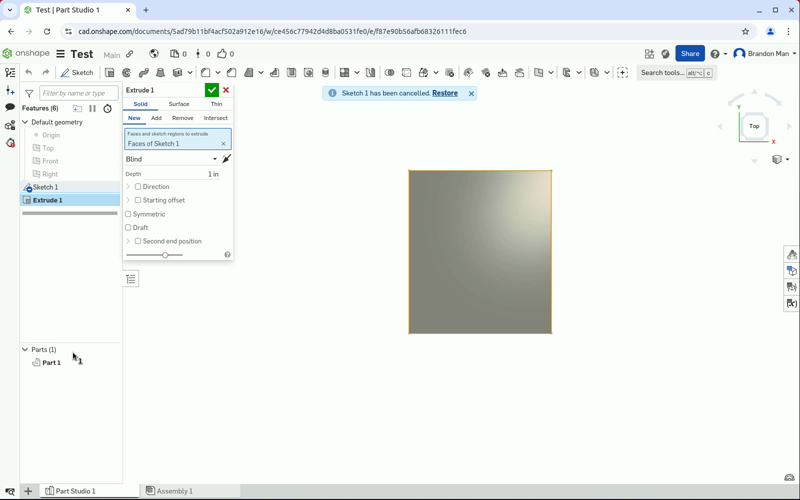
mouse_move(143, 106)
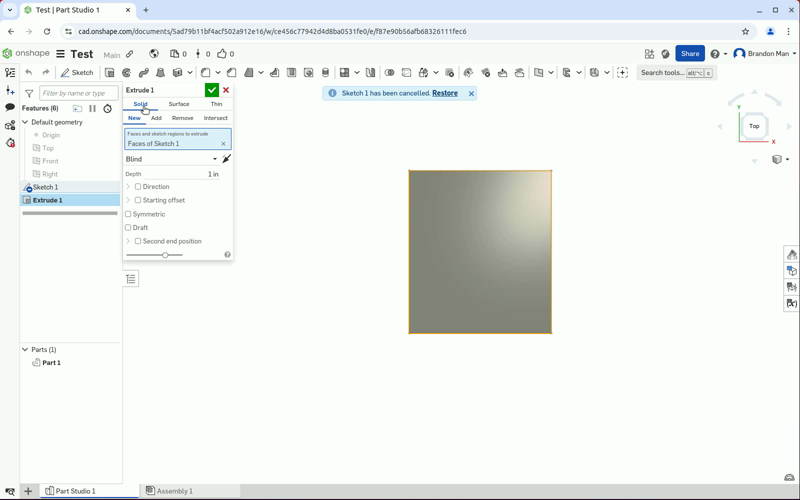
click(143, 106)
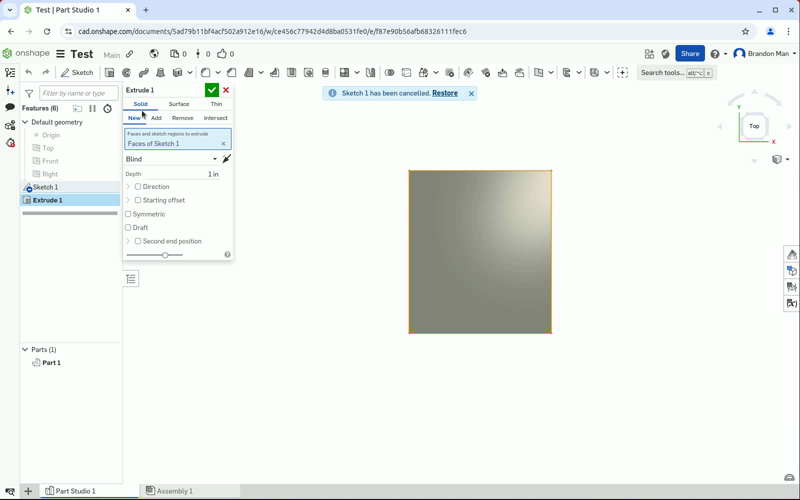
mouse_move(137, 120)
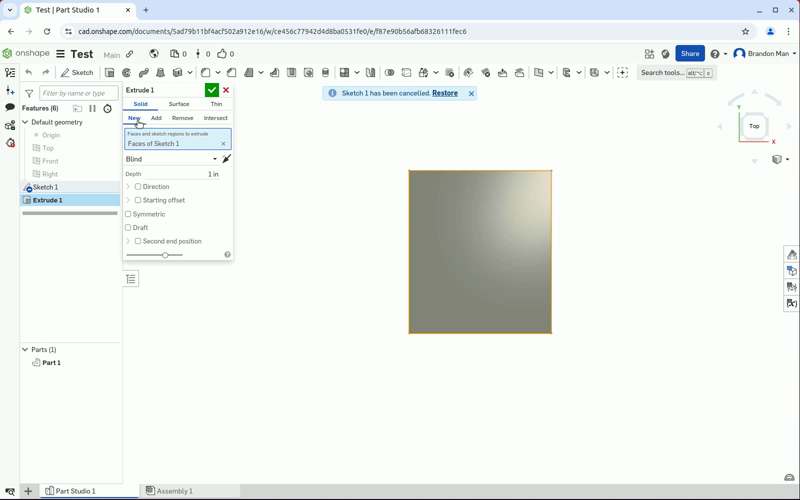
click(137, 120)
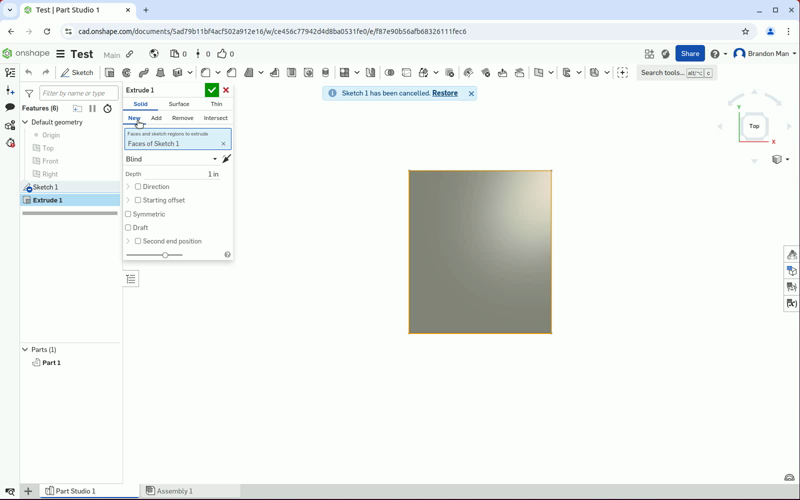
key(tab, 4)
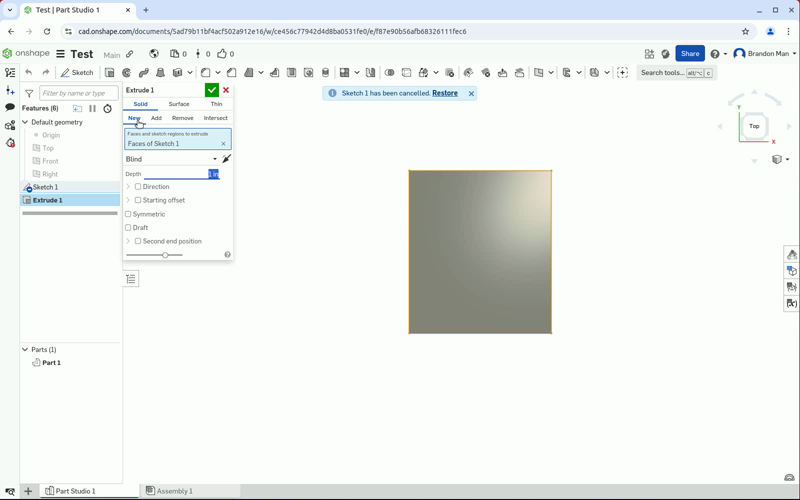
text(-0.481)
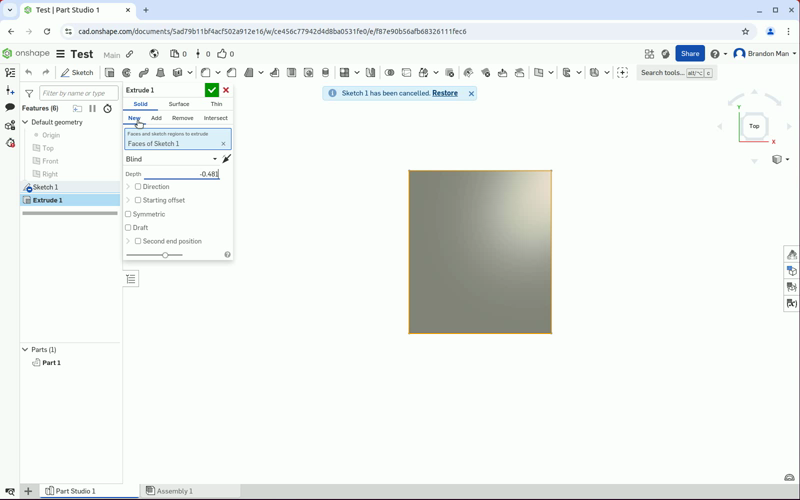
key(enter)
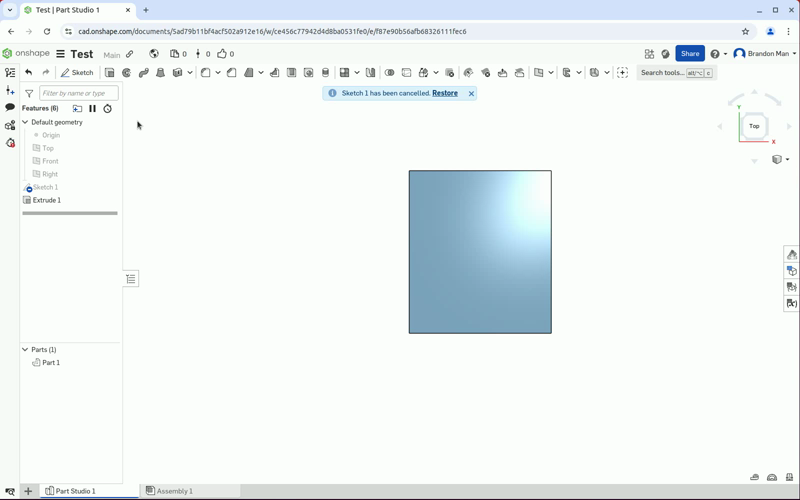
key(shift+h)
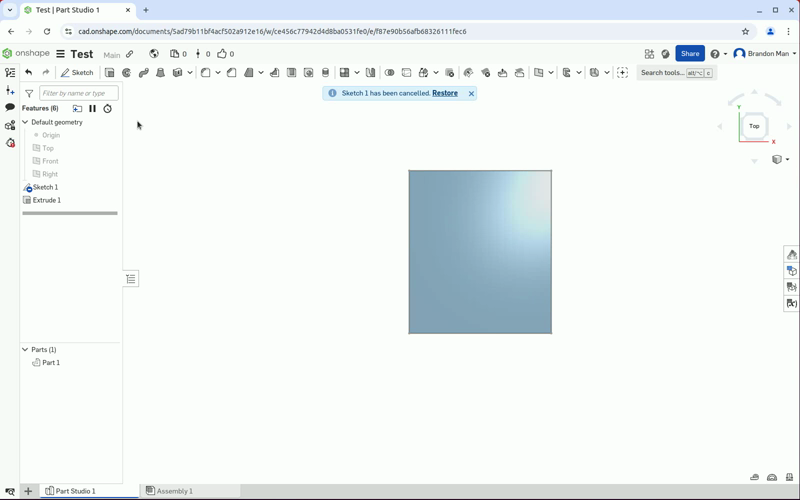
key(shift+h)
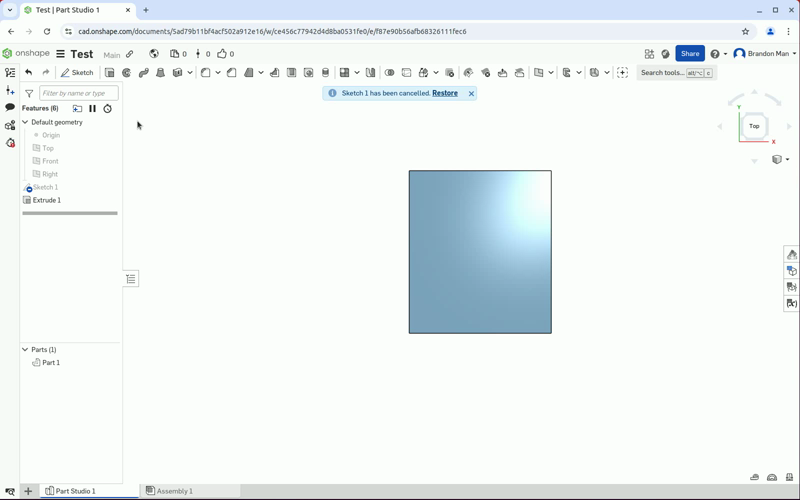
mouse_move(73, 189)
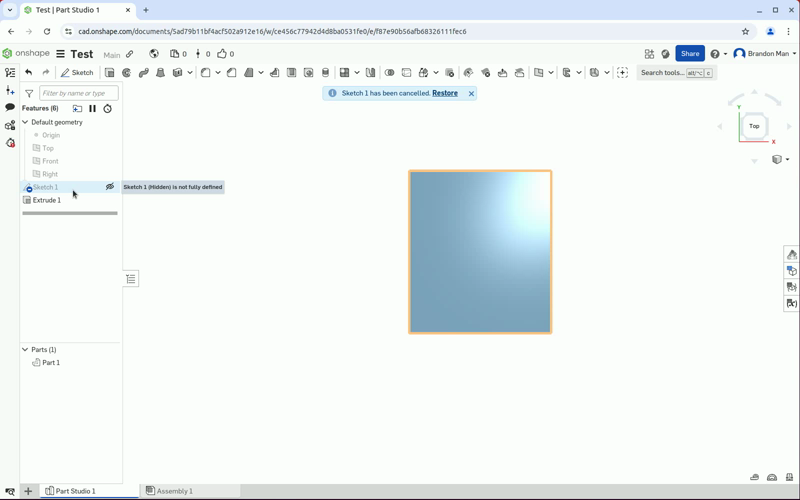
click(73, 189)
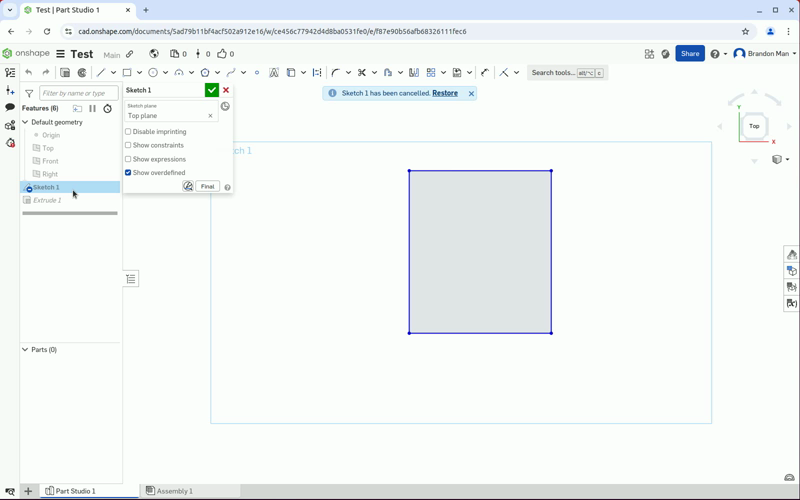
mouse_move(229, 92)
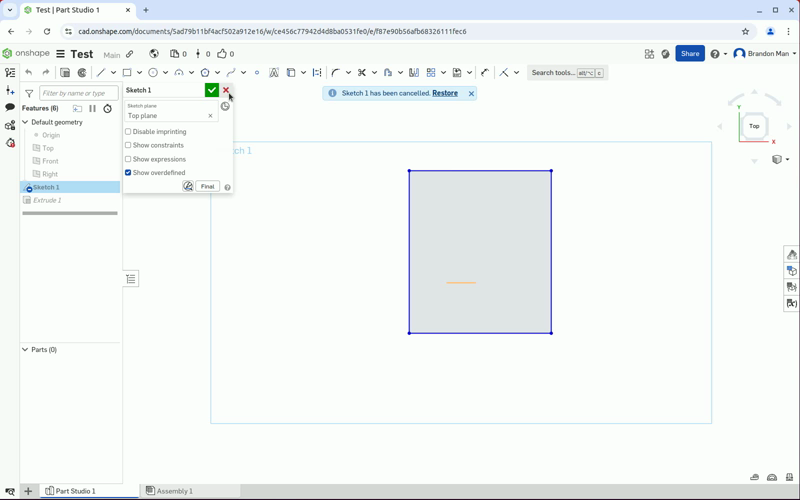
click(229, 92)
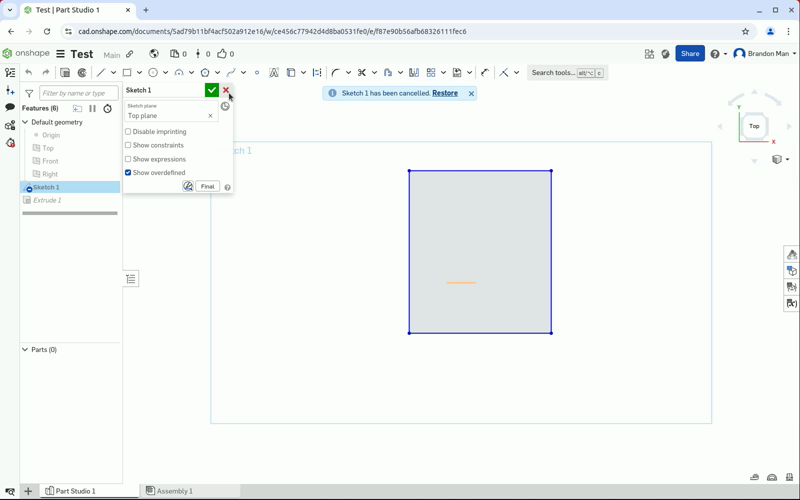
key(shift+s)
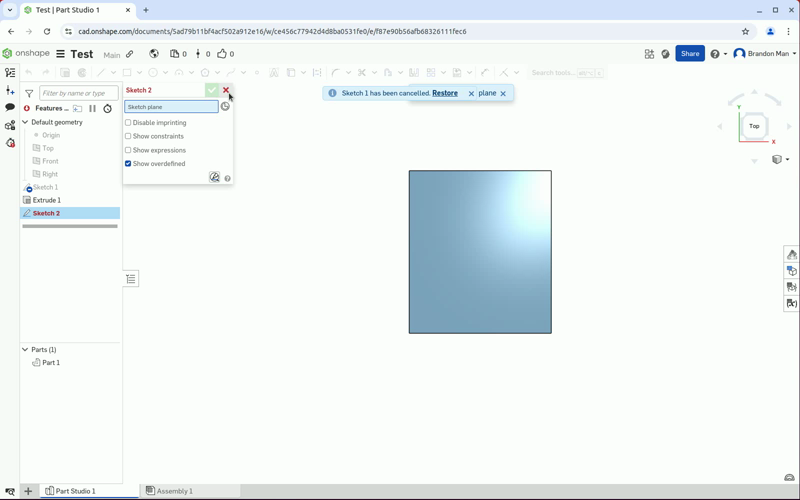
mouse_move(73, 150)
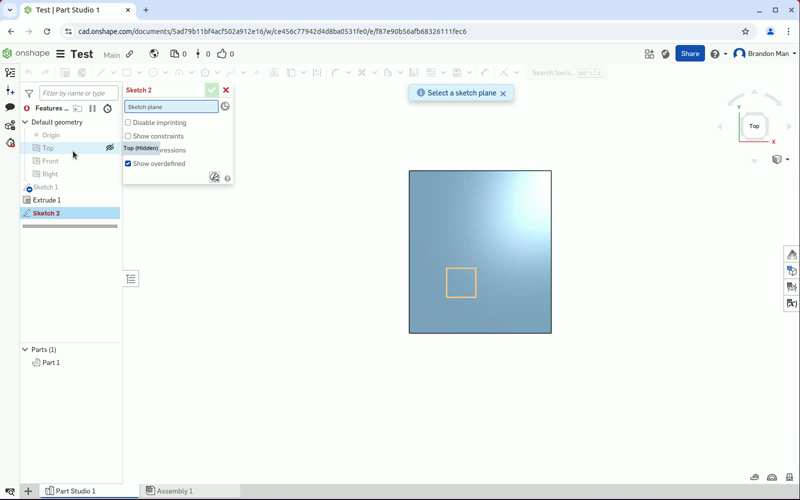
click(73, 150)
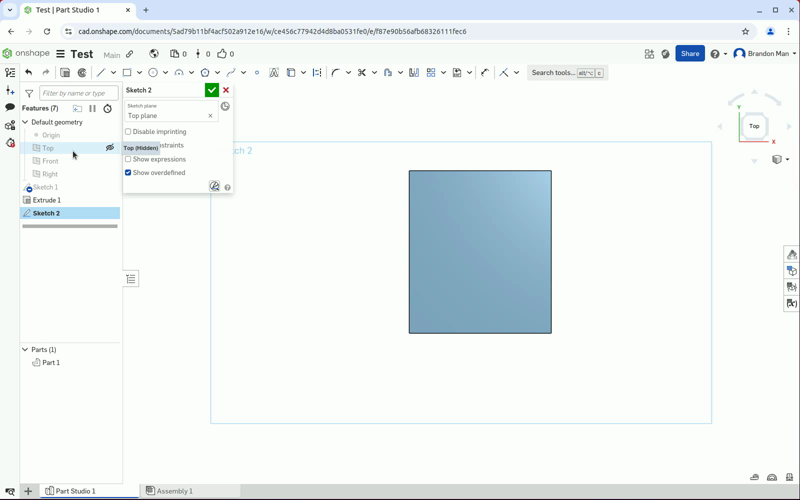
mouse_move(73, 352)
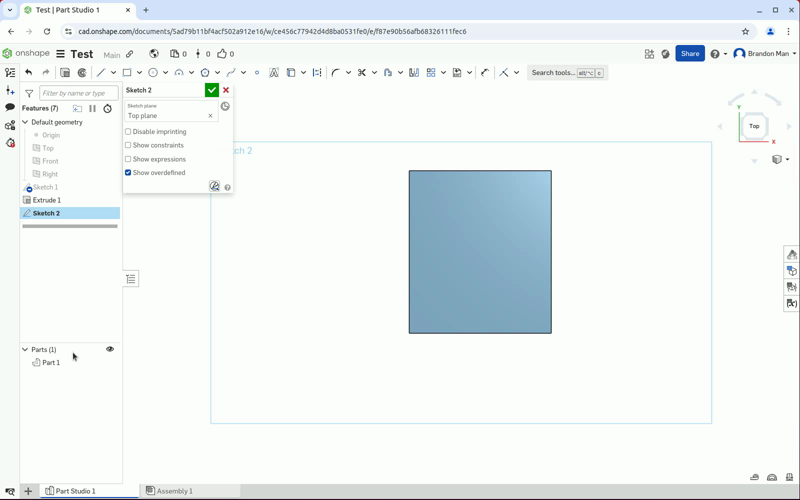
key(y)
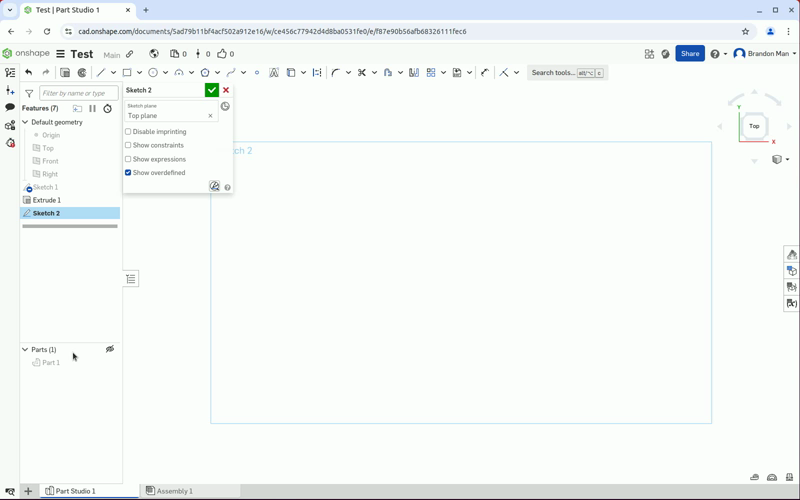
key(l)
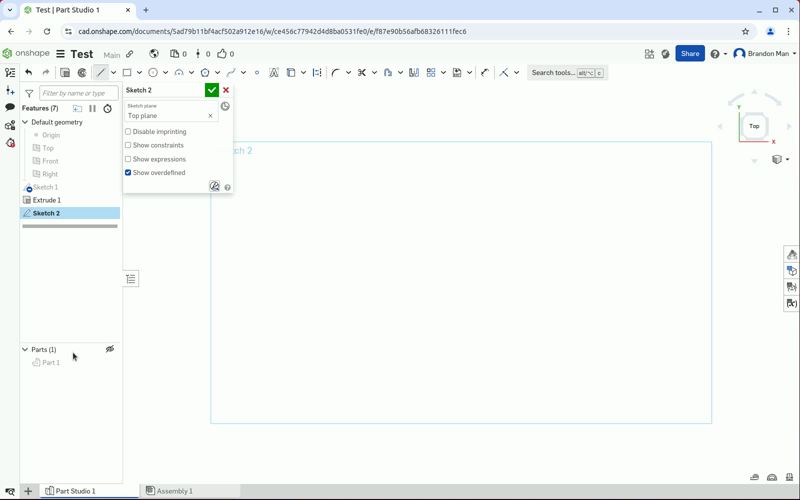
key_down(shift)
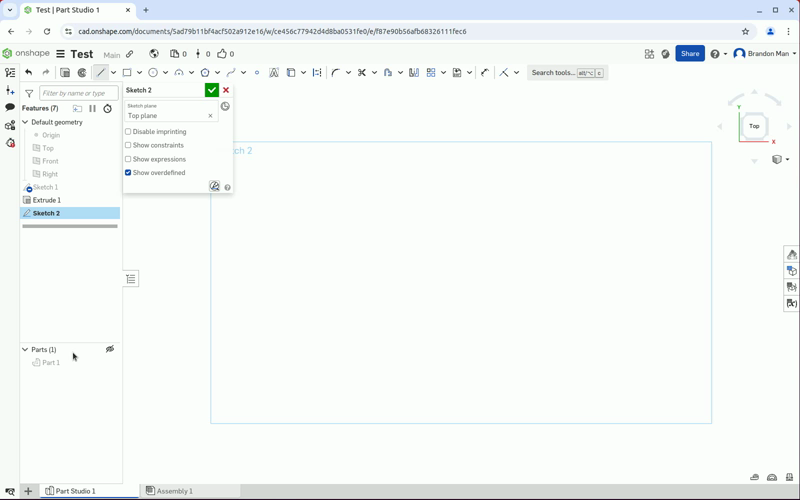
mouse_move(409, 333)
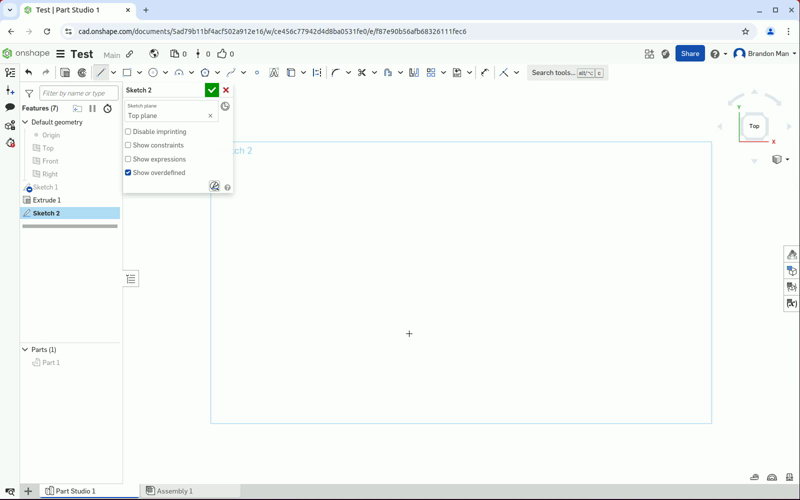
click(409, 333)
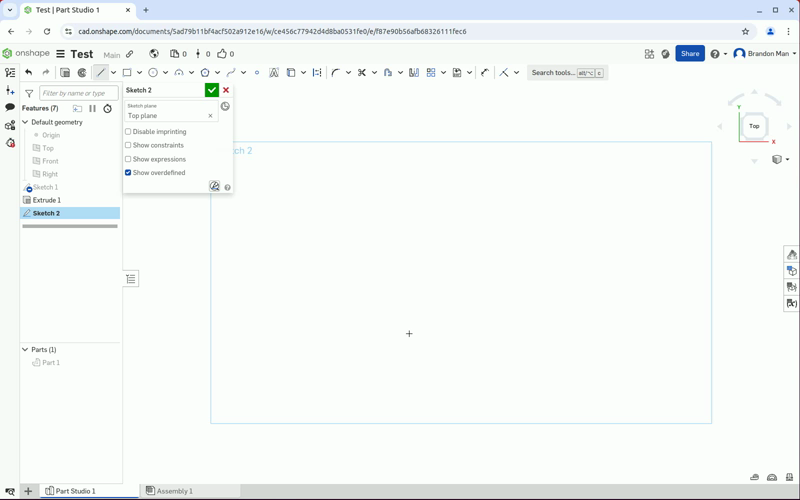
key_up(shift)
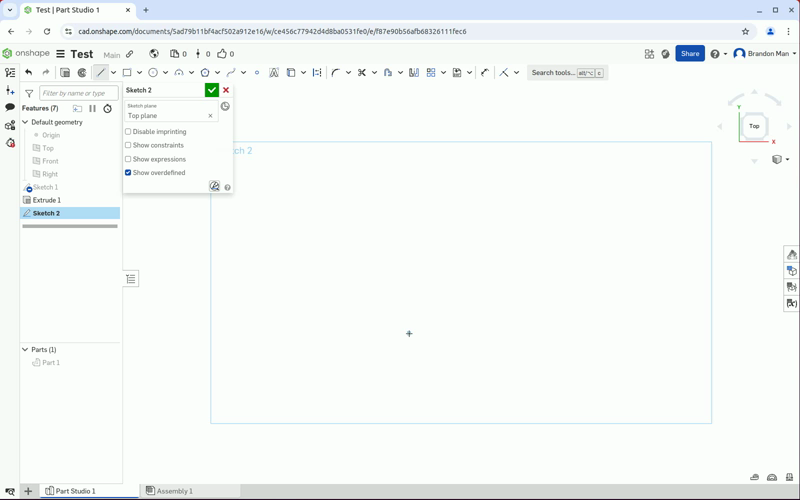
key_down(shift)
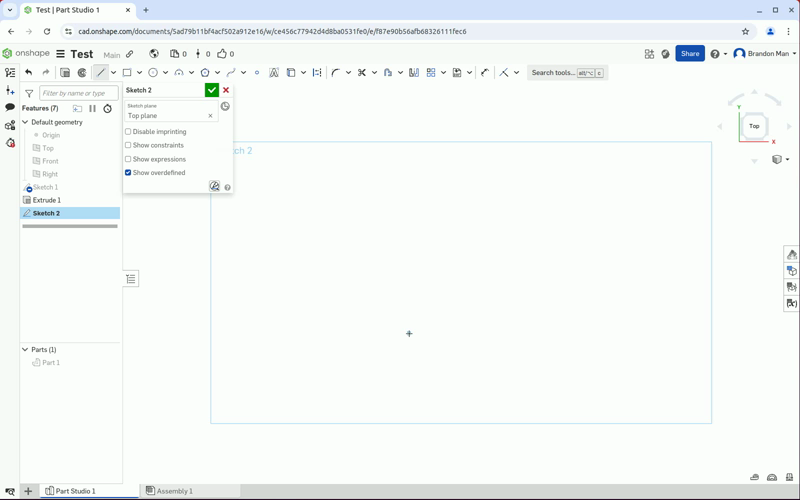
mouse_move(439, 333)
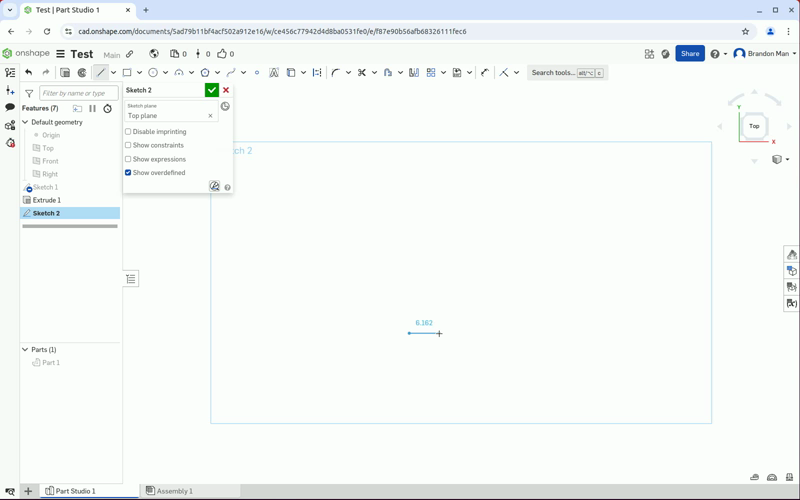
mouse_move(414, 333)
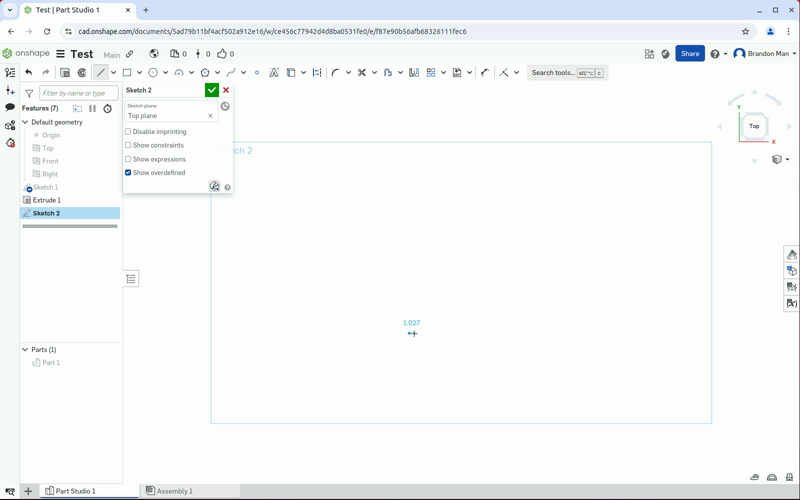
scroll(6)
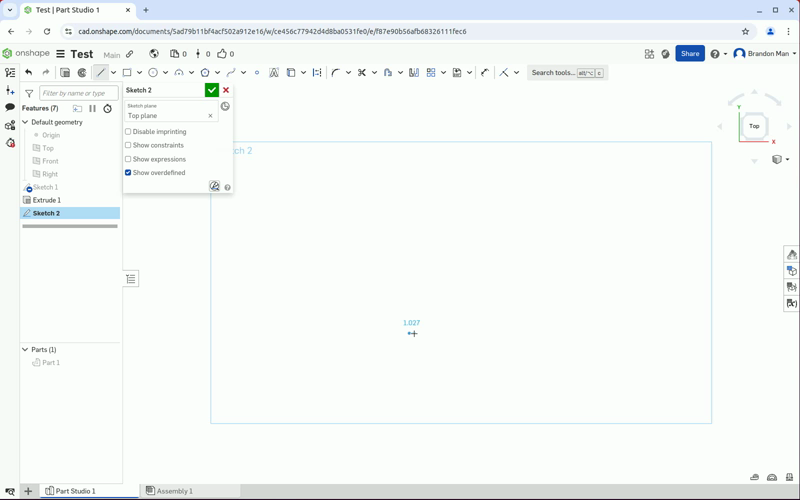
scroll(6)
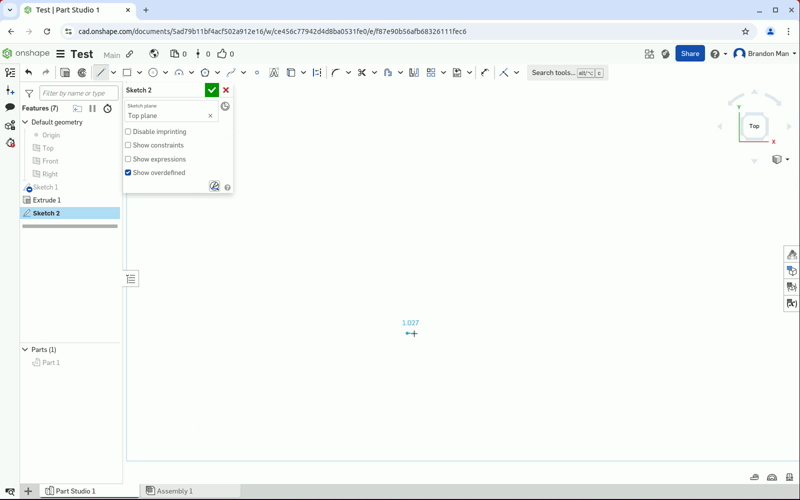
scroll(6)
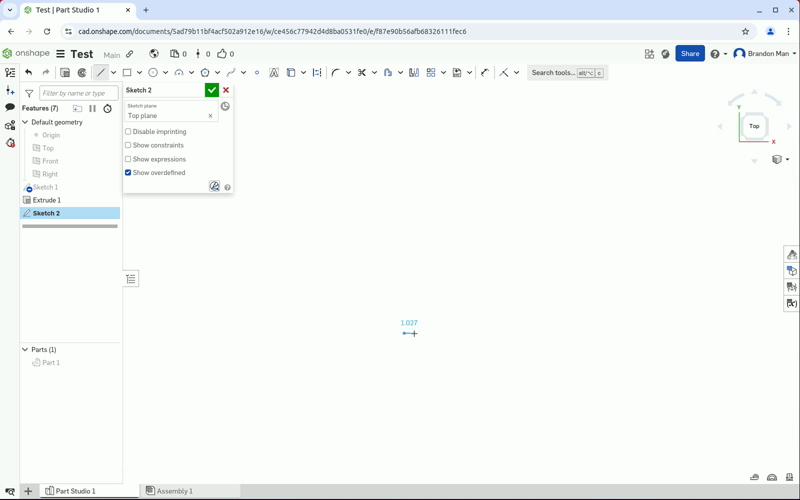
scroll(6)
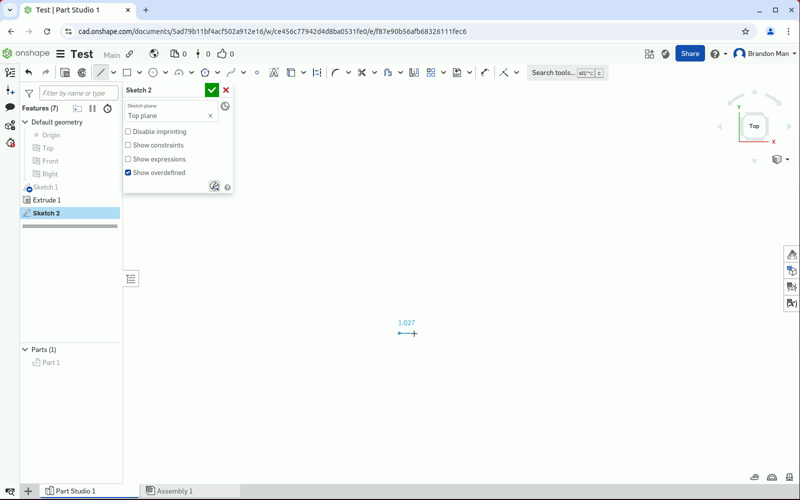
scroll(6)
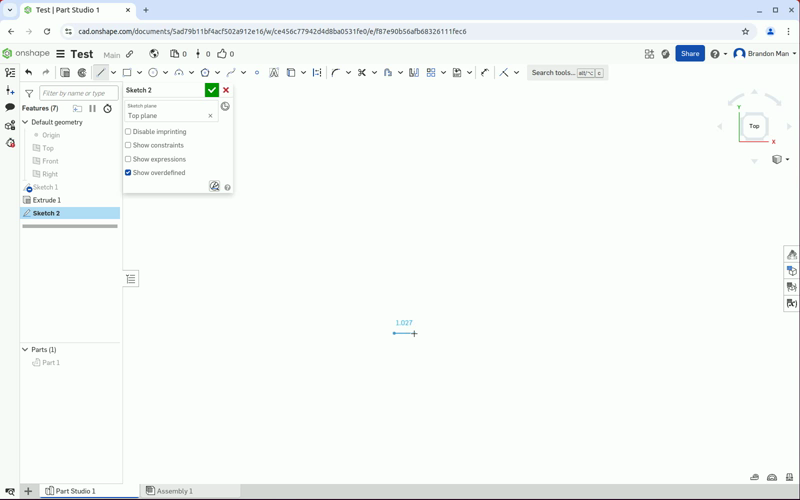
scroll(6)
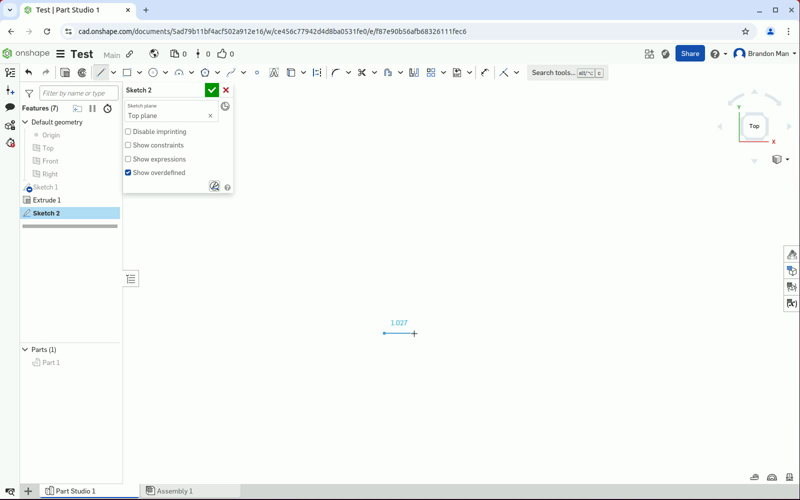
scroll(6)
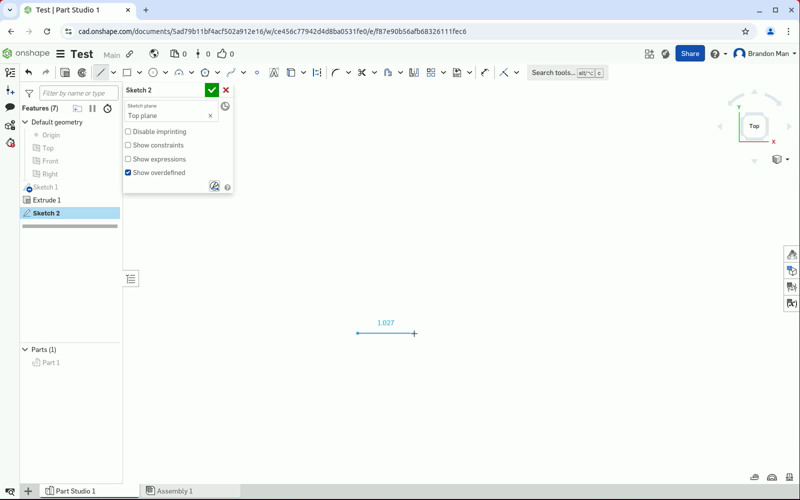
click(414, 333)
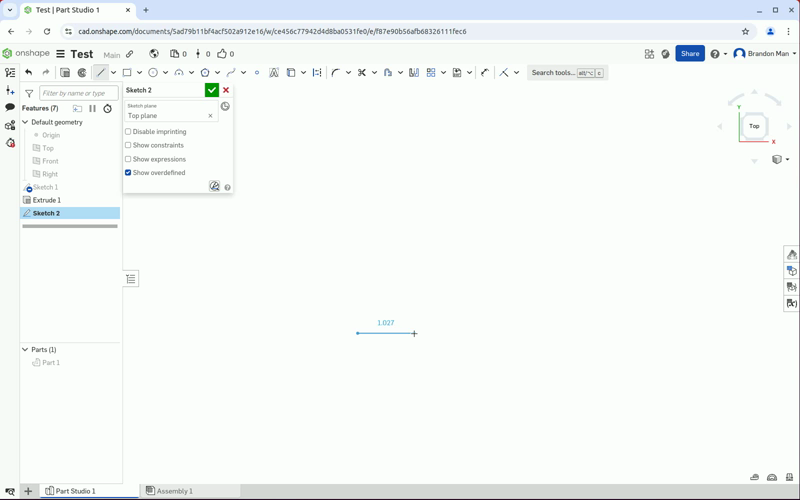
scroll(-6)
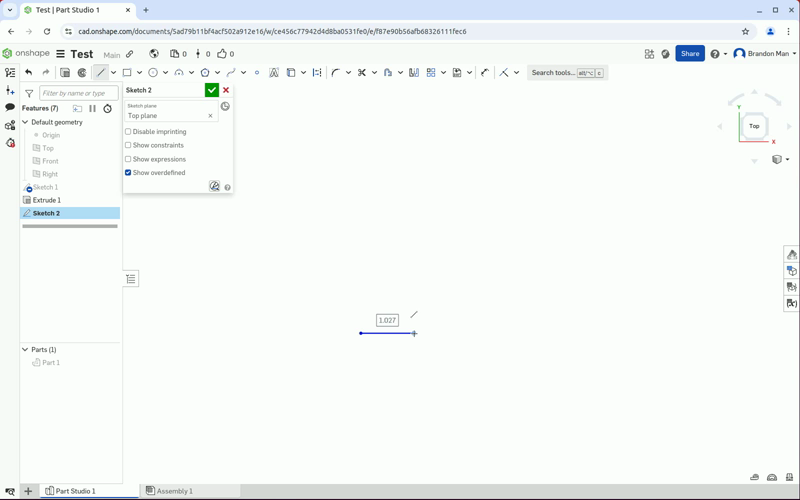
scroll(-6)
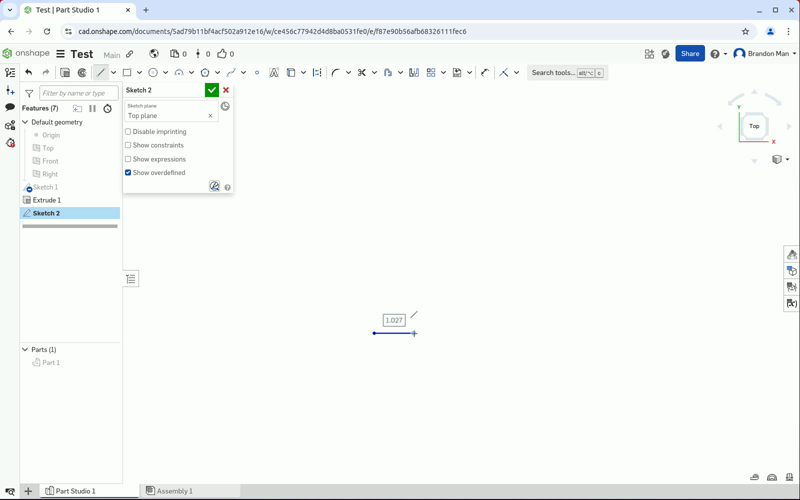
scroll(-6)
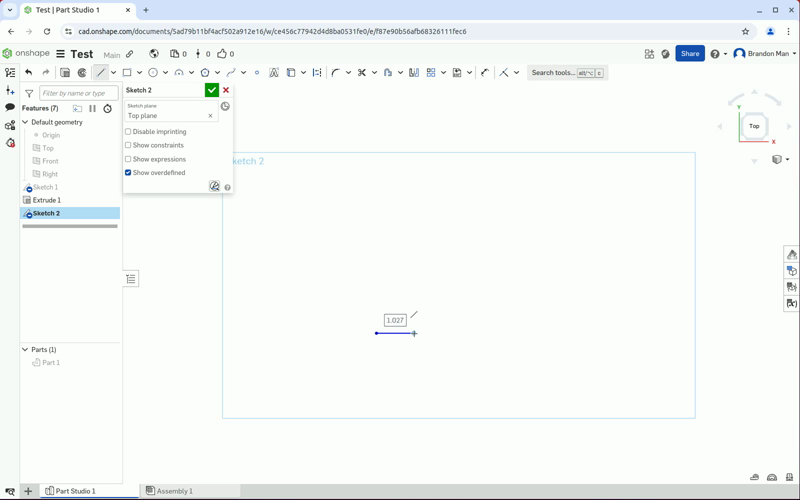
scroll(-6)
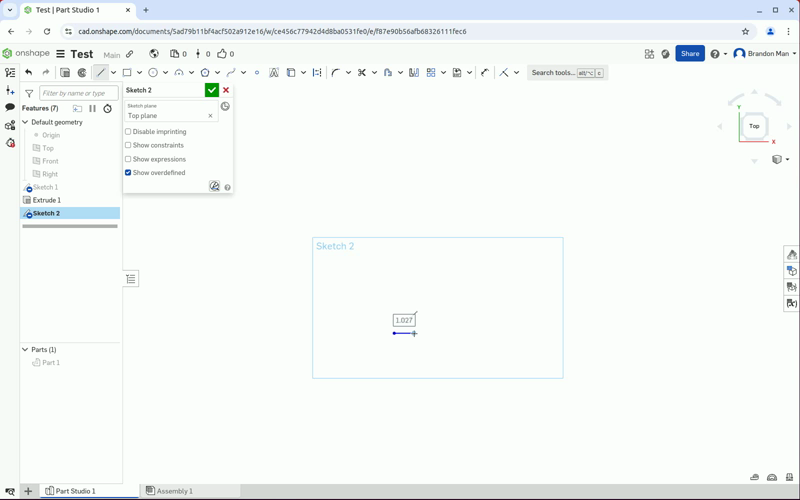
scroll(-6)
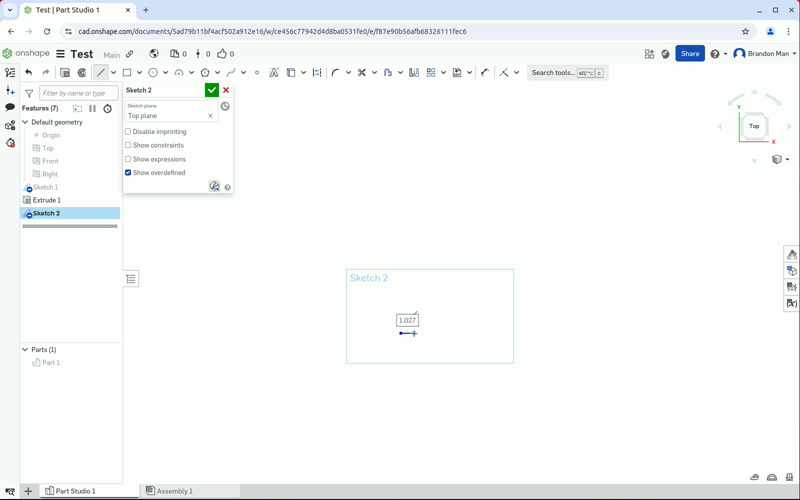
scroll(-6)
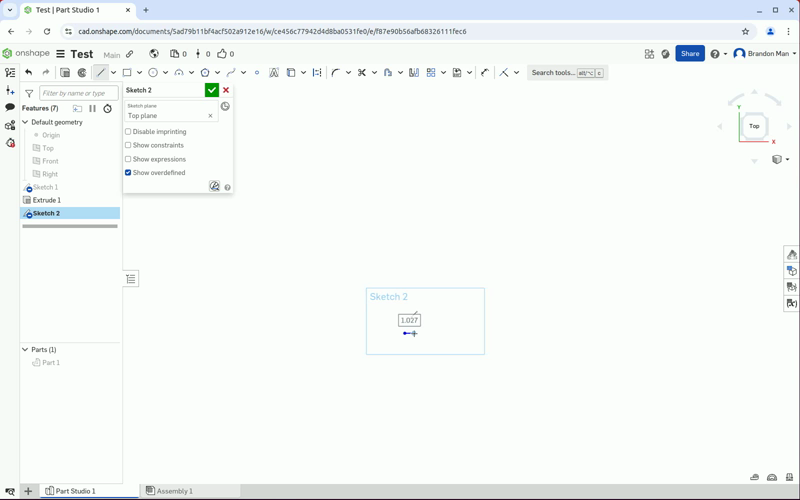
scroll(-6)
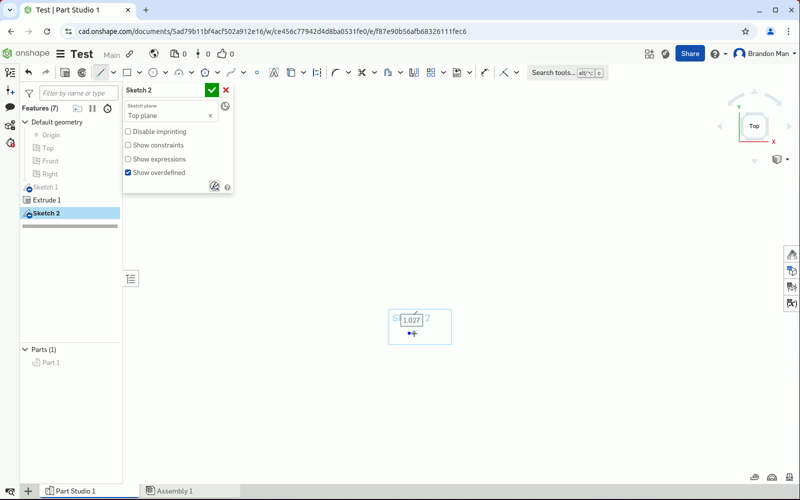
key_up(shift)
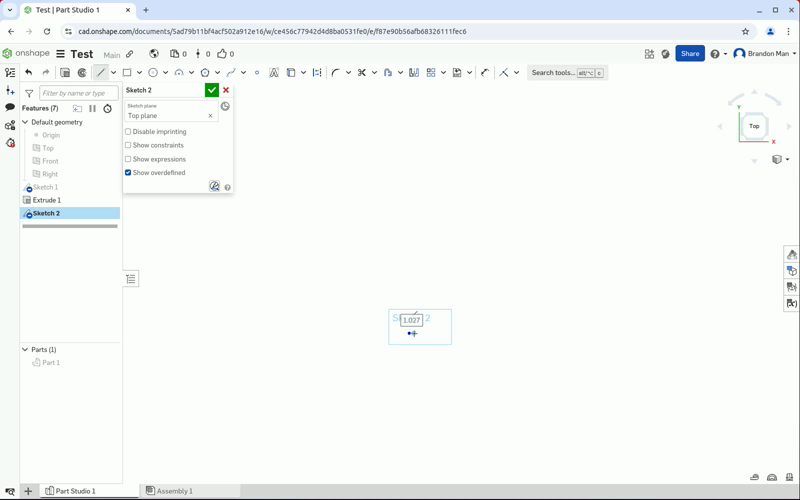
key_down(shift)
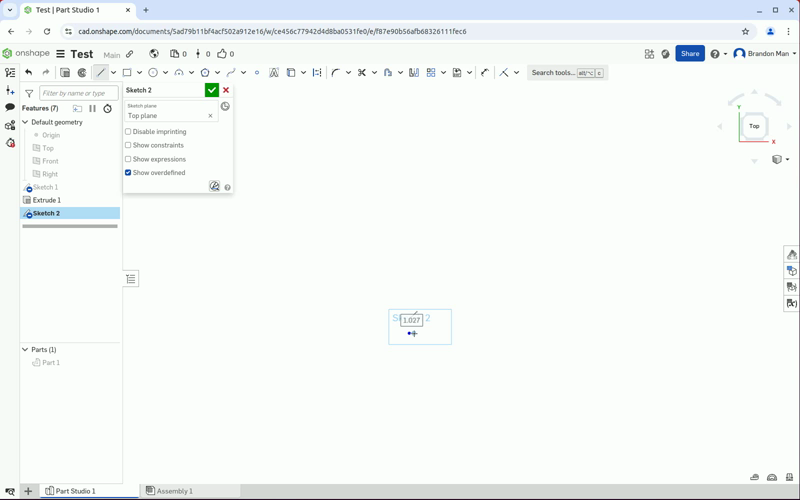
mouse_move(414, 170)
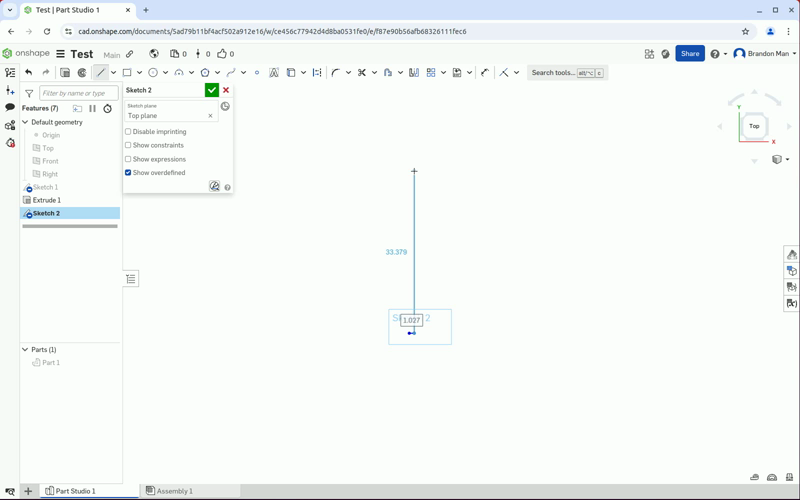
click(414, 170)
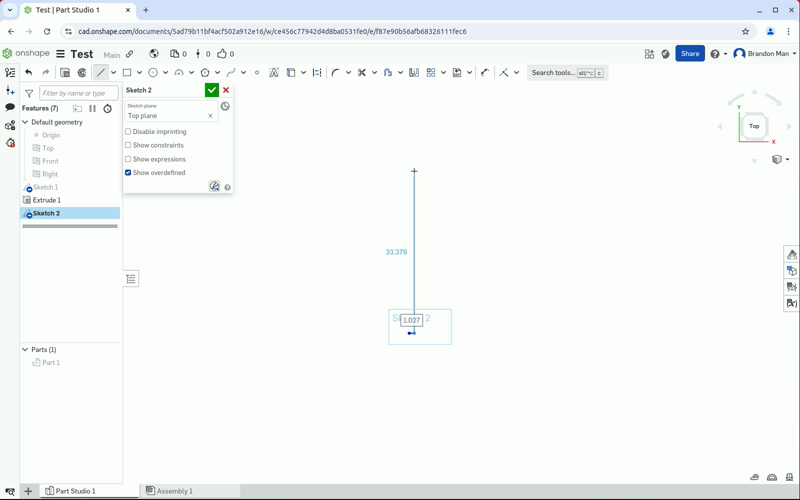
key_up(shift)
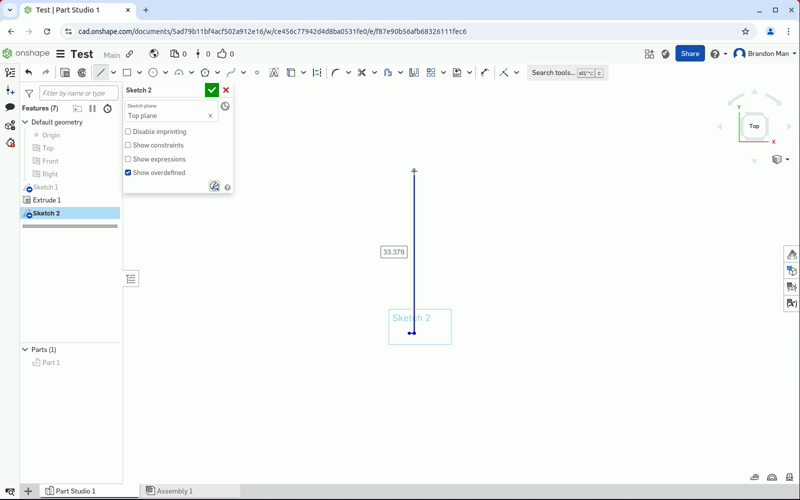
key_down(shift)
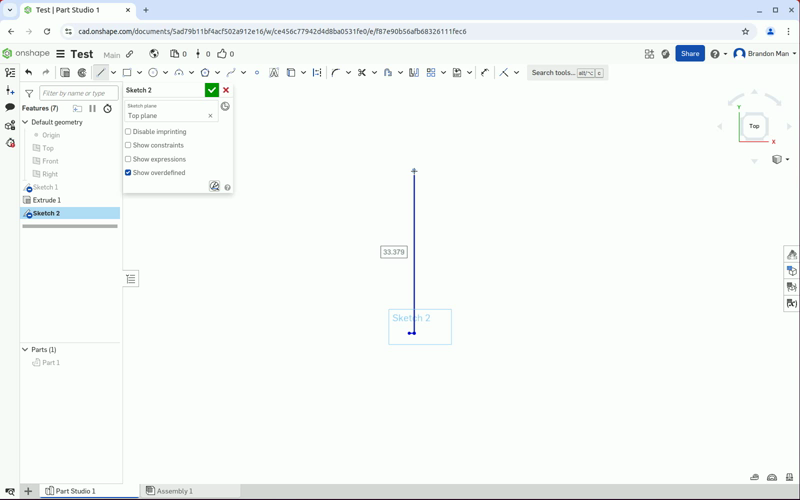
mouse_move(444, 170)
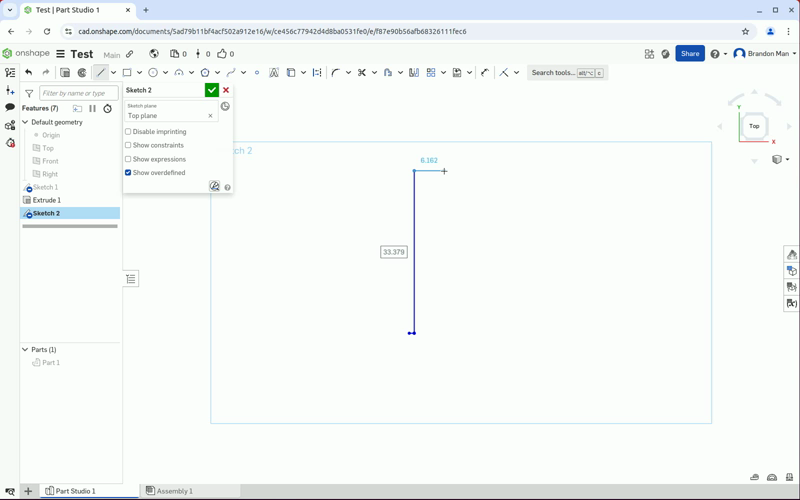
mouse_move(409, 170)
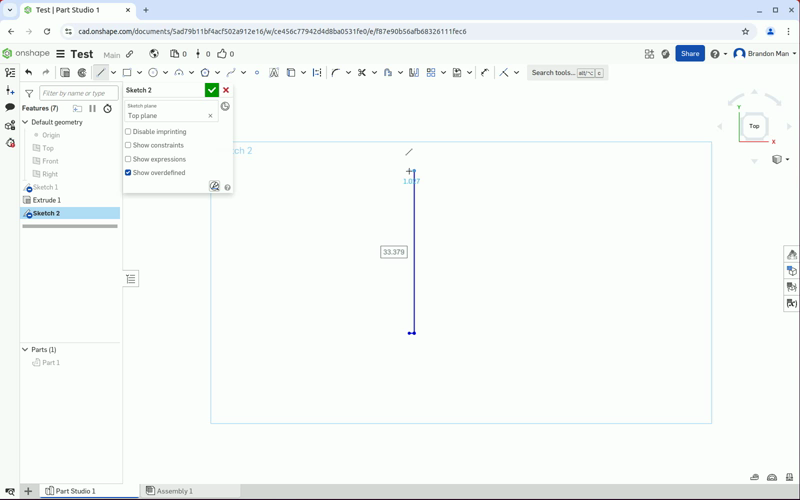
scroll(6)
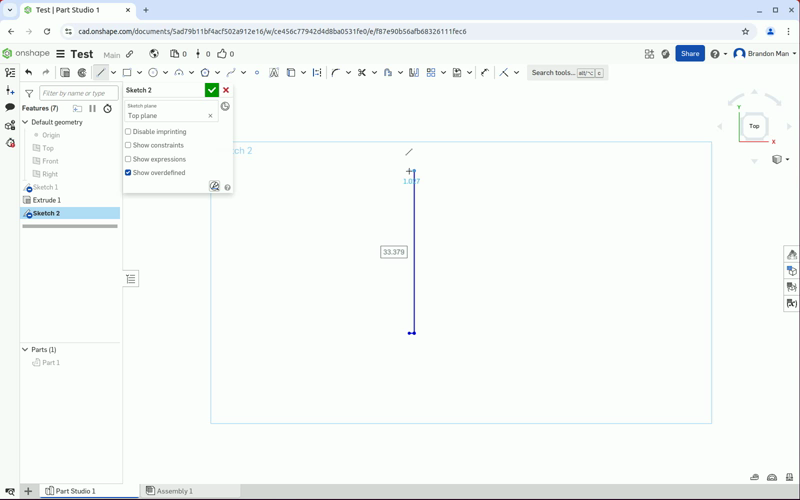
scroll(6)
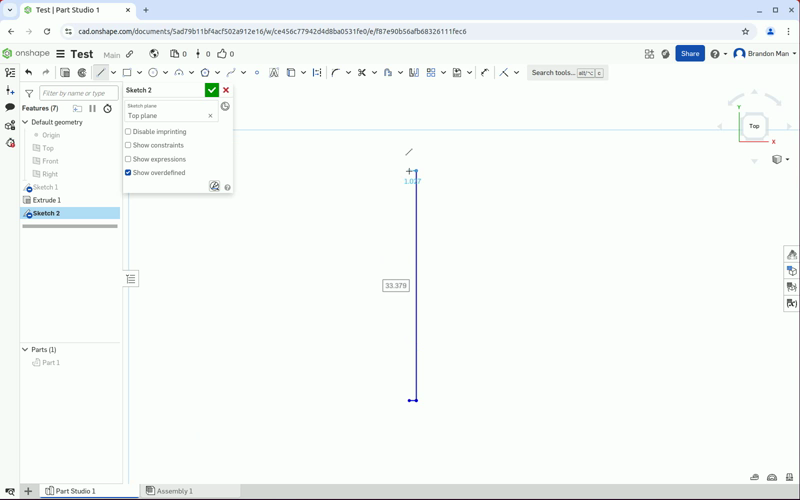
scroll(6)
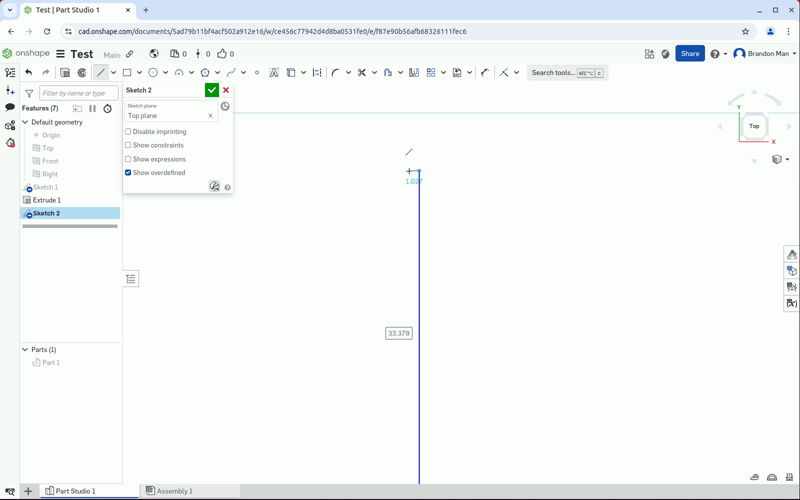
scroll(6)
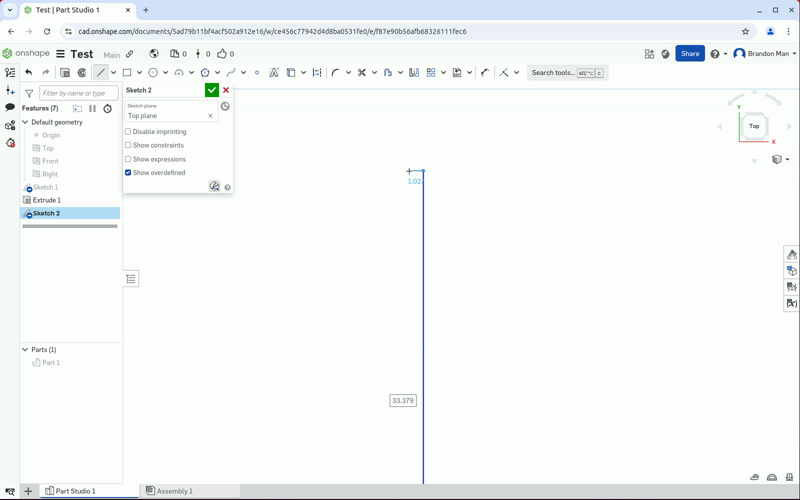
scroll(6)
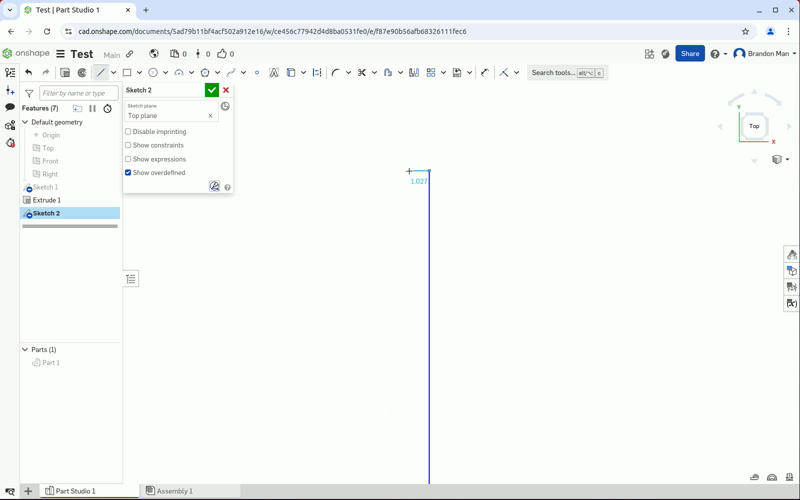
scroll(6)
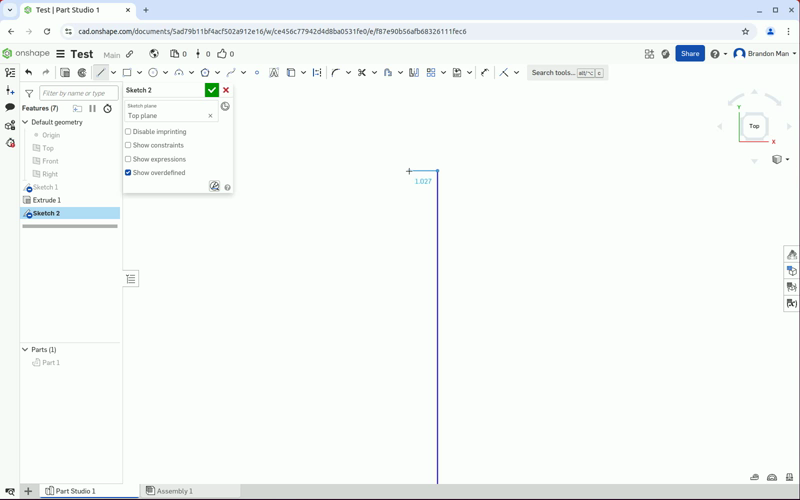
scroll(6)
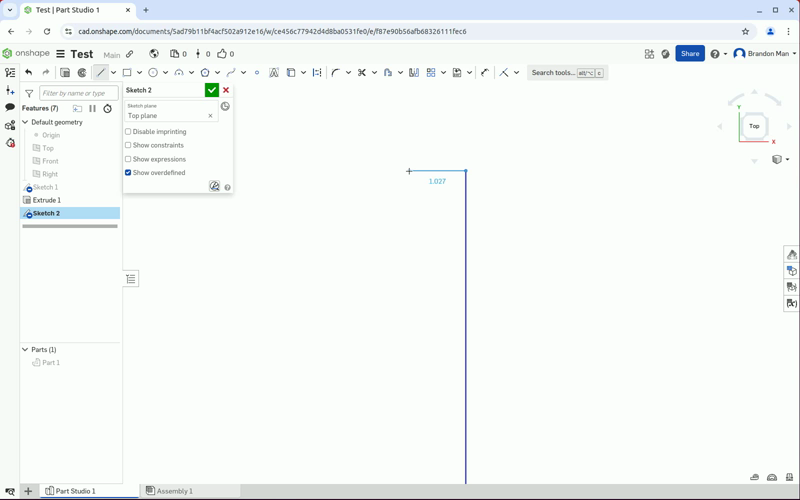
click(409, 170)
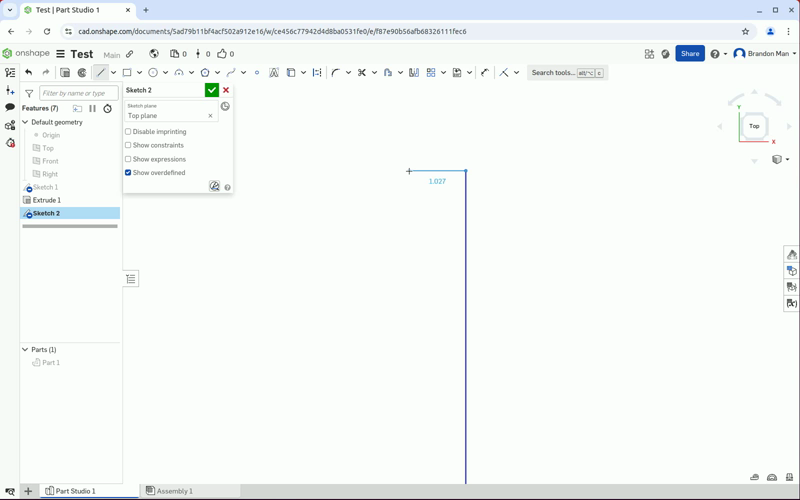
scroll(-6)
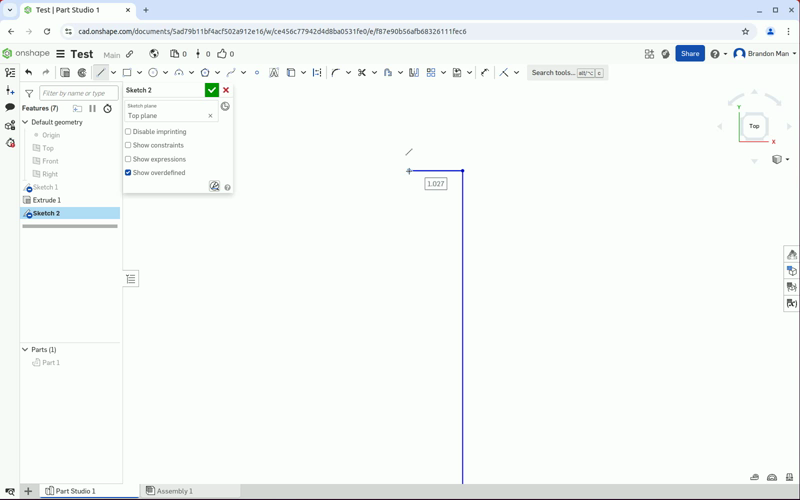
scroll(-6)
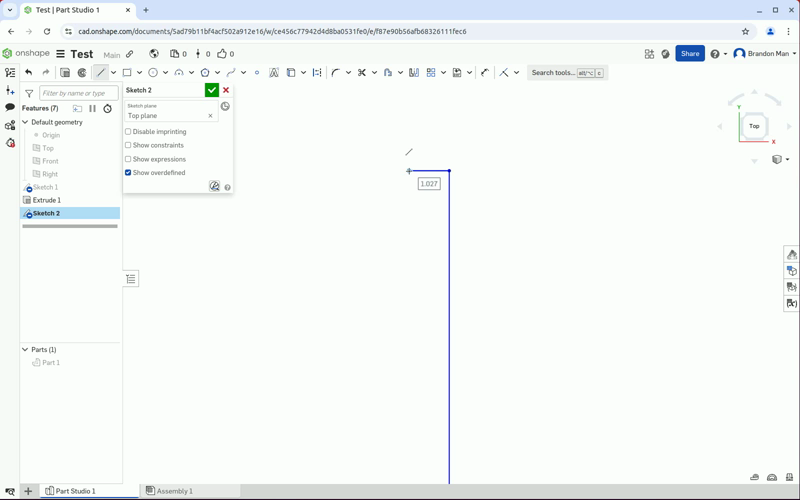
scroll(-6)
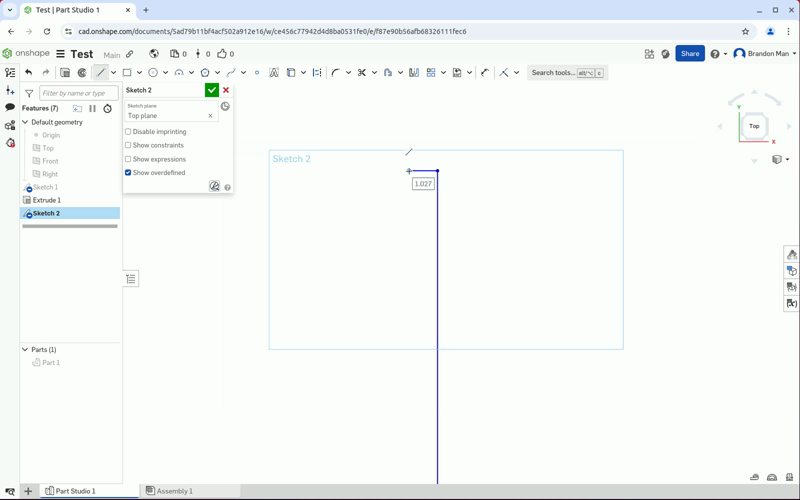
scroll(-6)
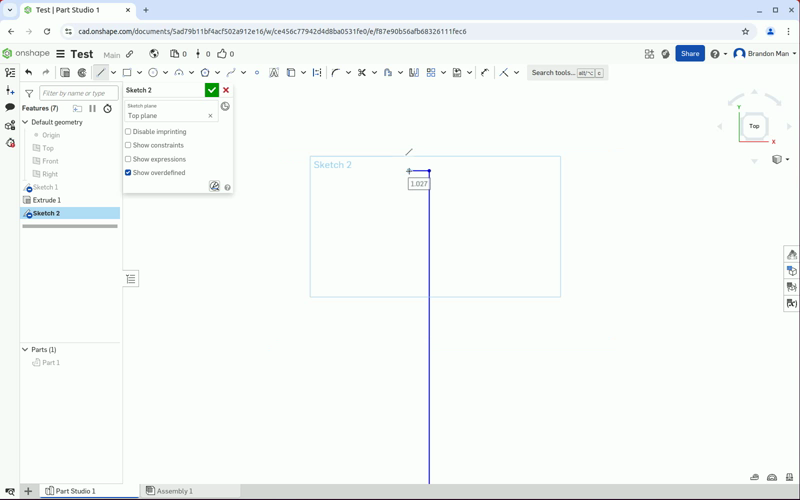
scroll(-6)
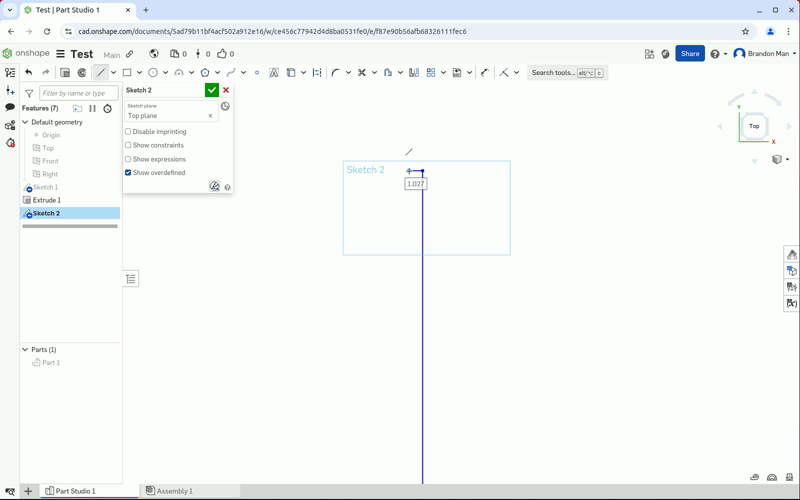
scroll(-6)
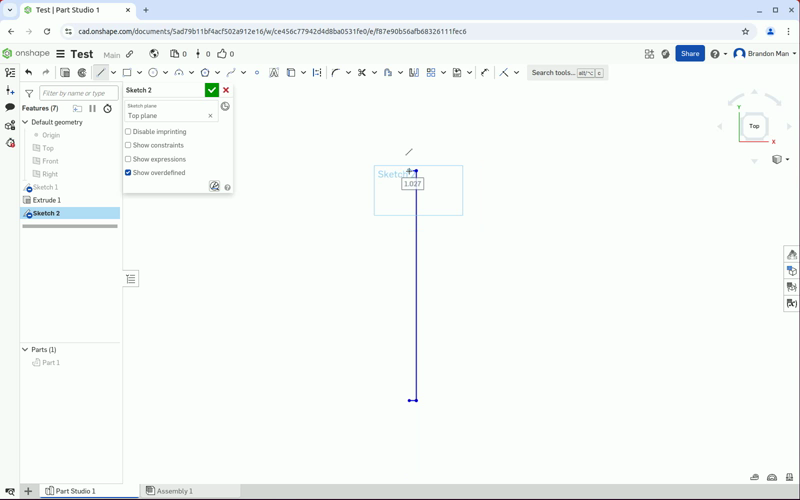
scroll(-6)
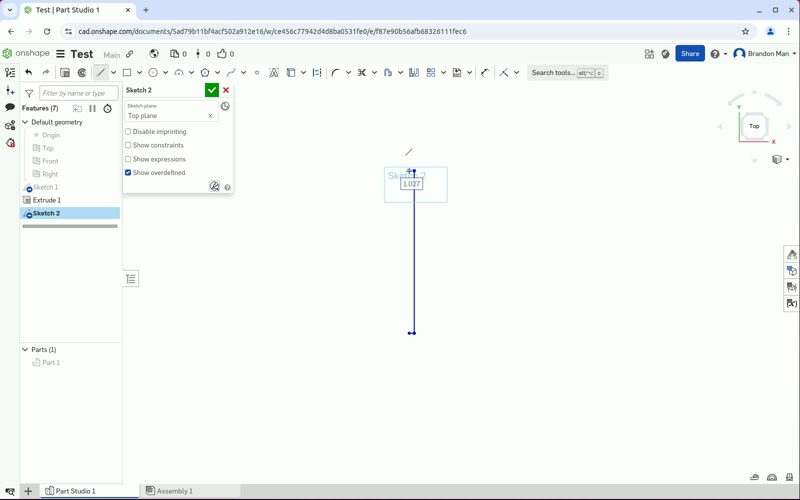
key_up(shift)
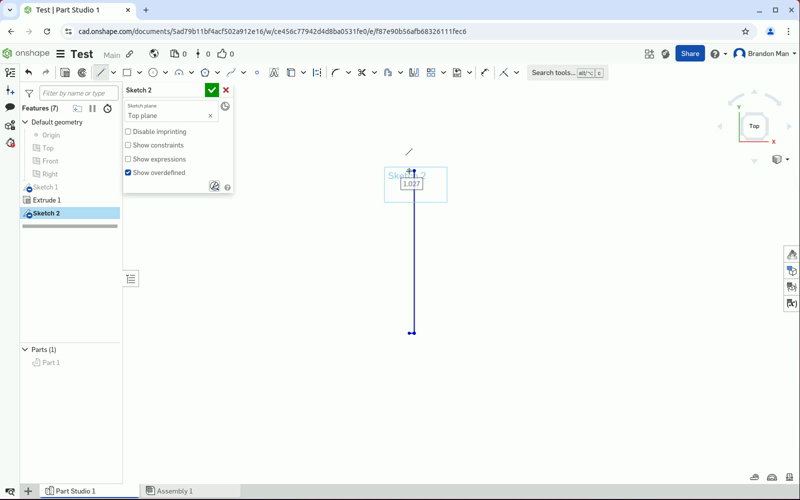
key_down(shift)
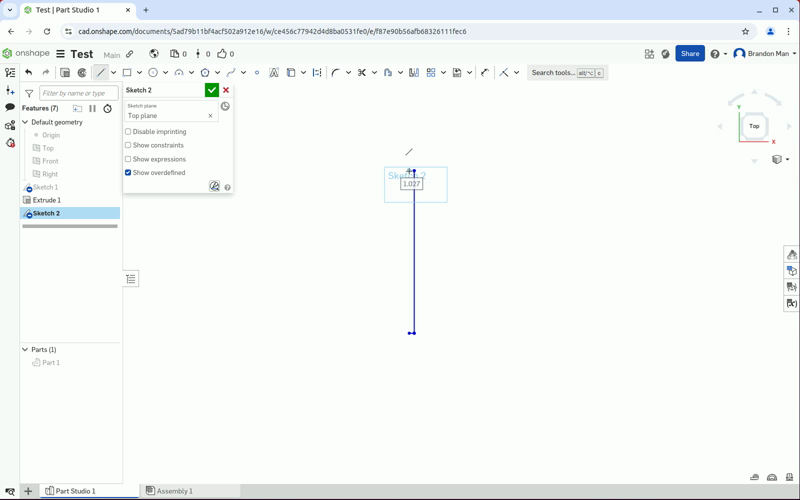
mouse_move(409, 333)
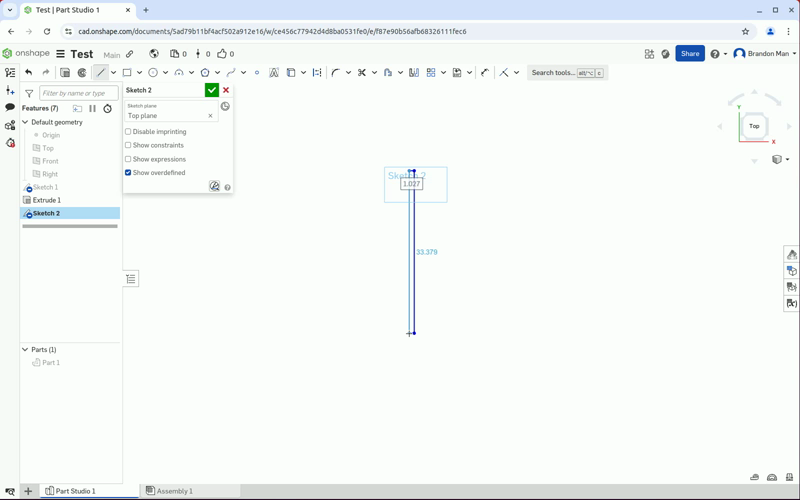
key_up(shift)
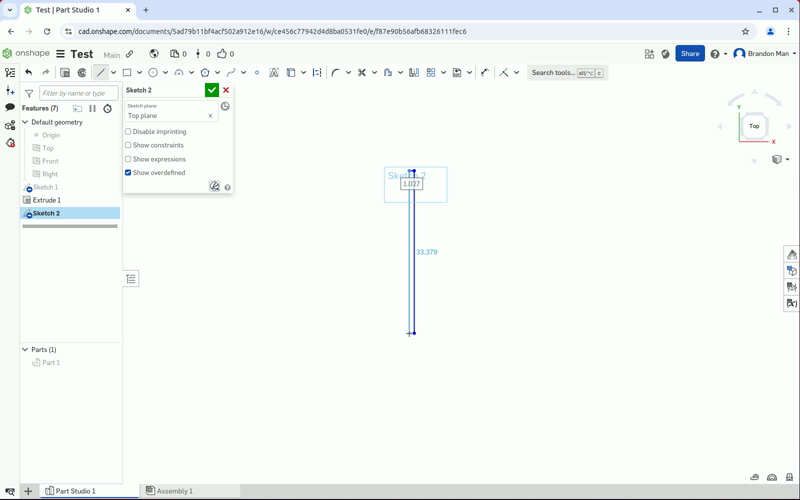
click(409, 333)
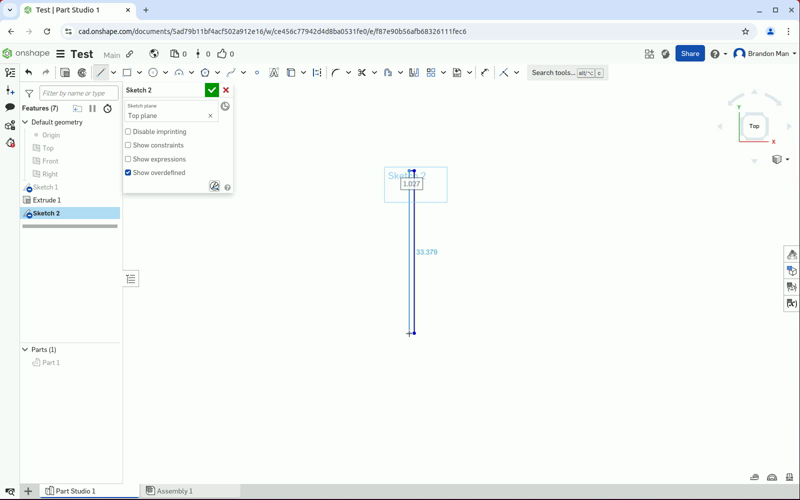
key(esc)
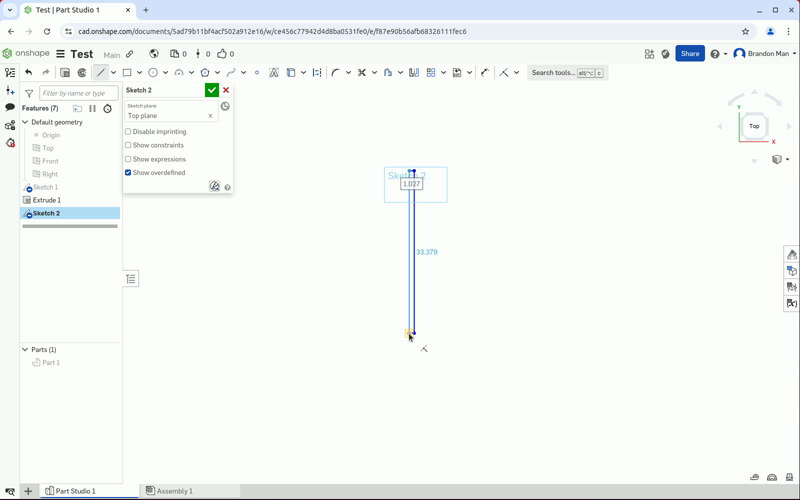
mouse_move(412, 316)
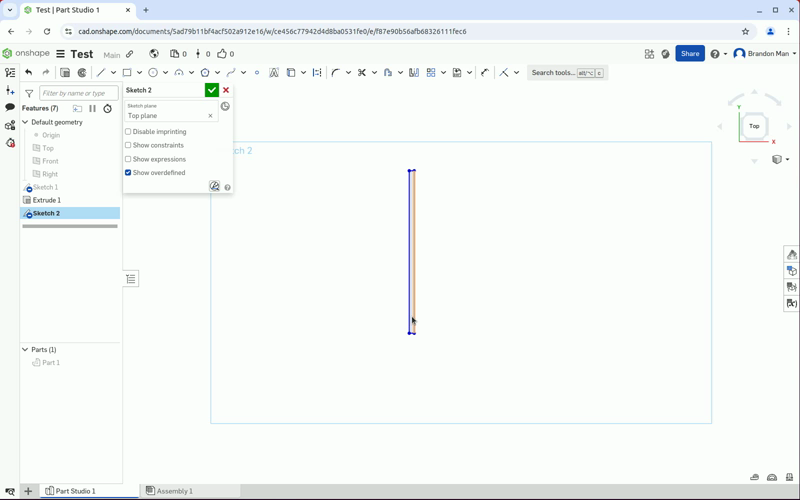
scroll(6)
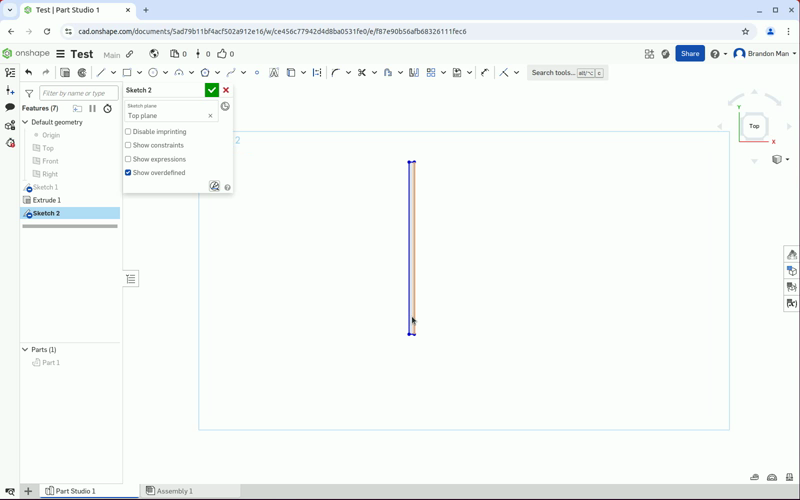
scroll(6)
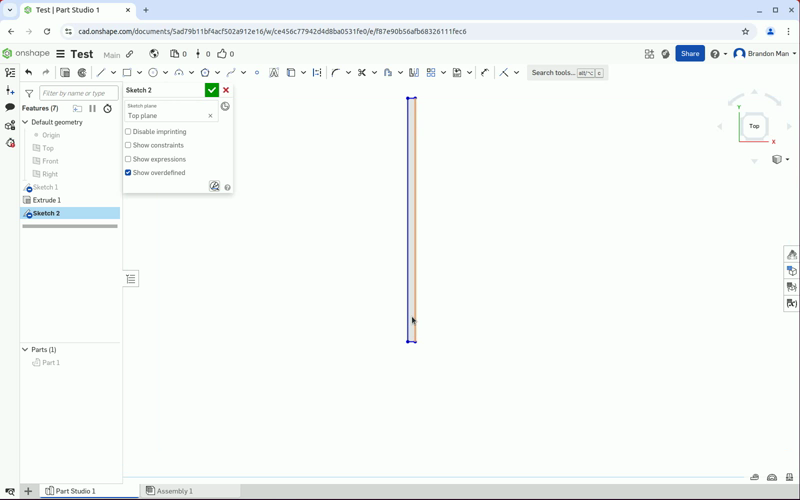
scroll(6)
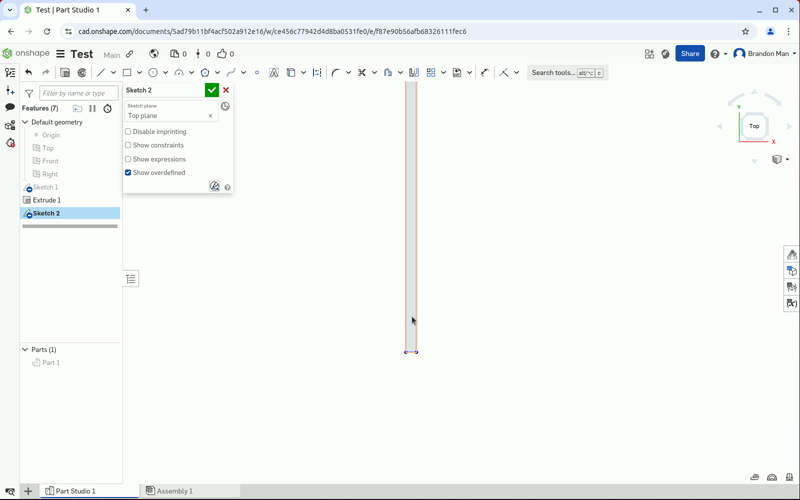
scroll(6)
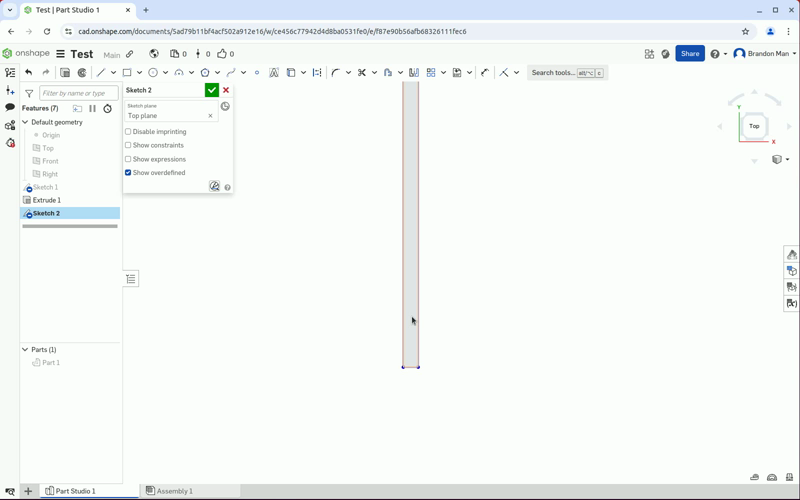
scroll(6)
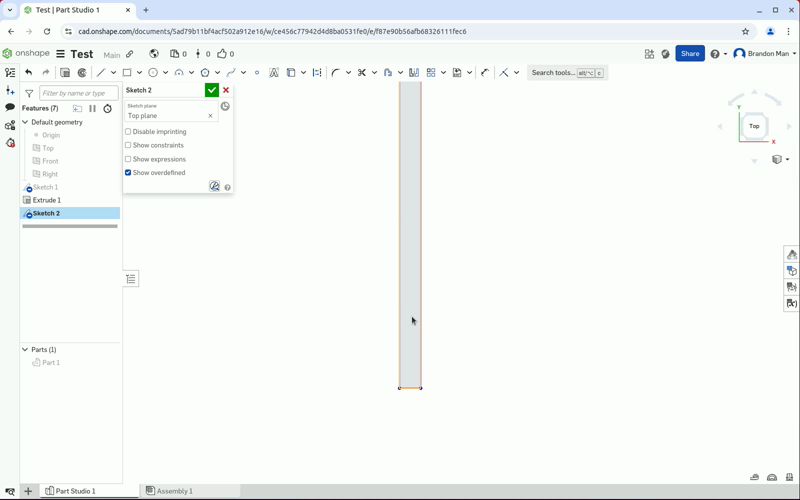
scroll(6)
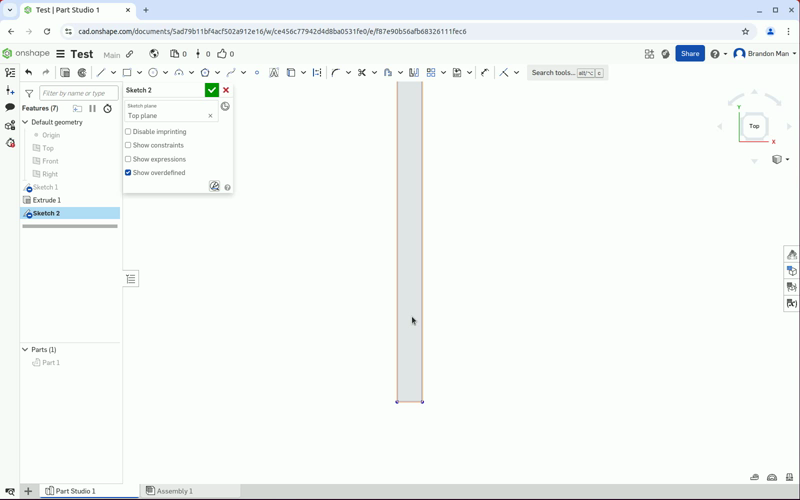
scroll(6)
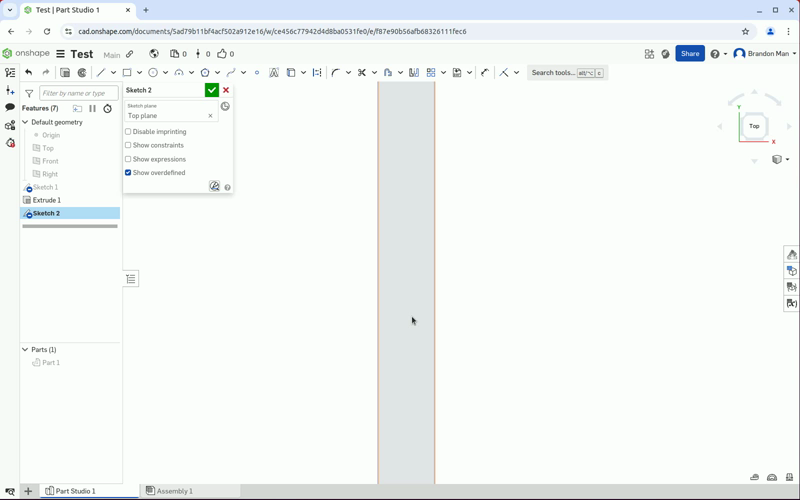
click(412, 316)
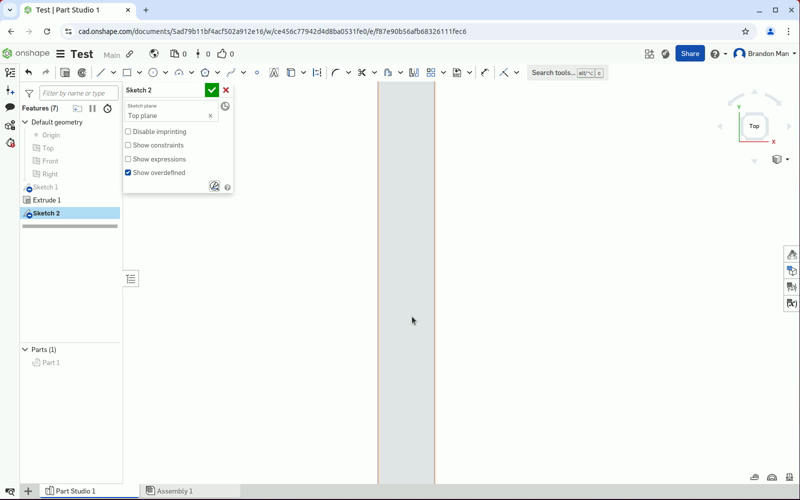
scroll(-6)
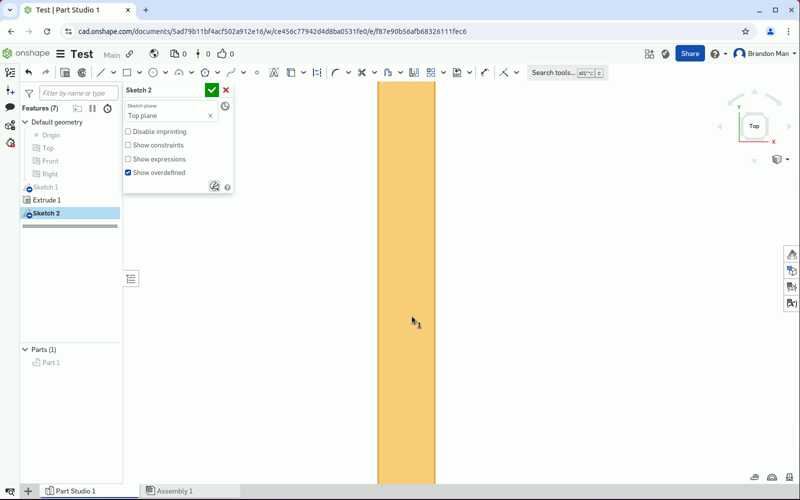
scroll(-6)
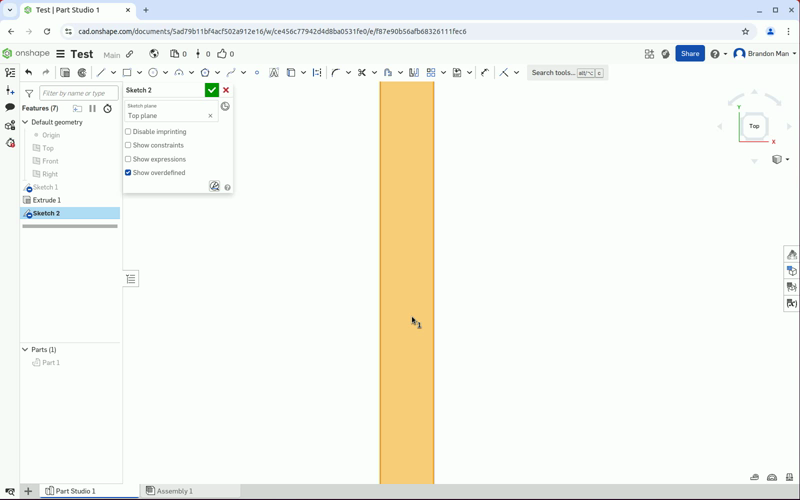
scroll(-6)
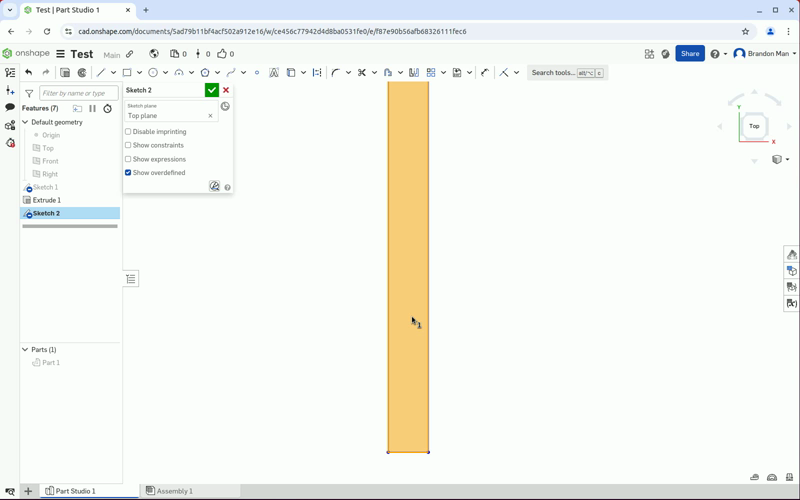
scroll(-6)
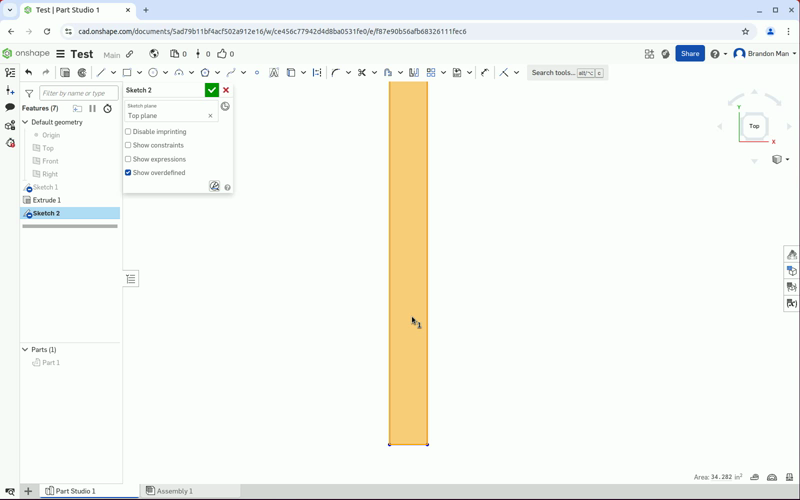
scroll(-6)
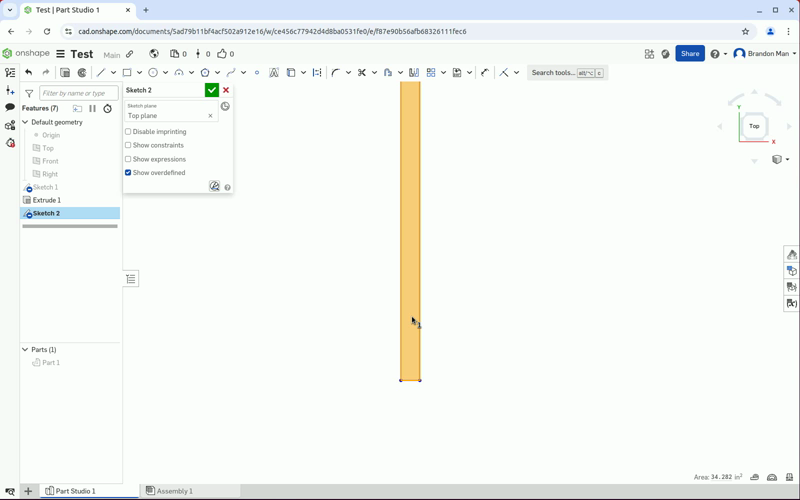
scroll(-6)
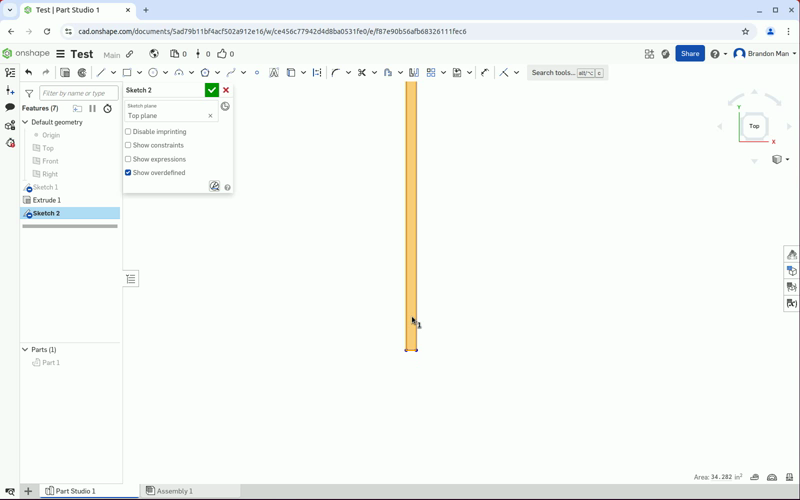
scroll(-6)
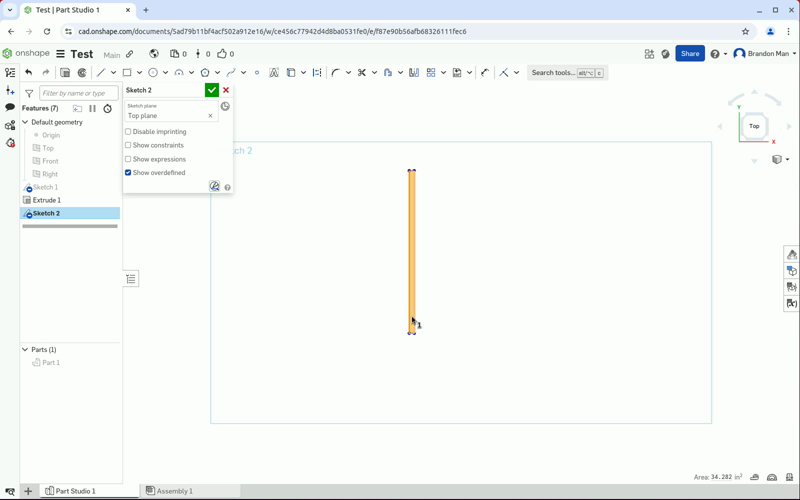
mouse_move(73, 352)
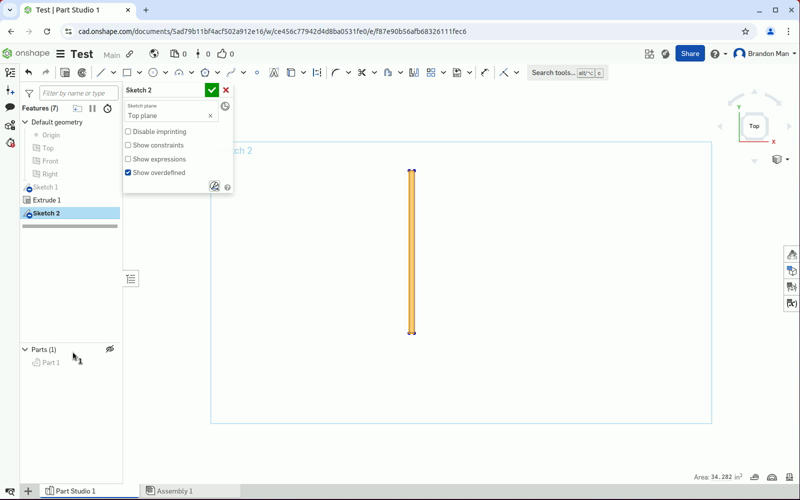
key(shift+y)
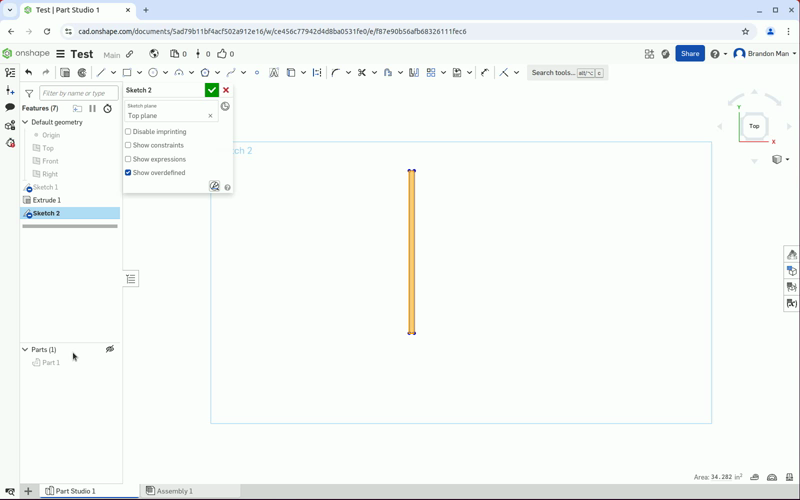
key(shift+e)
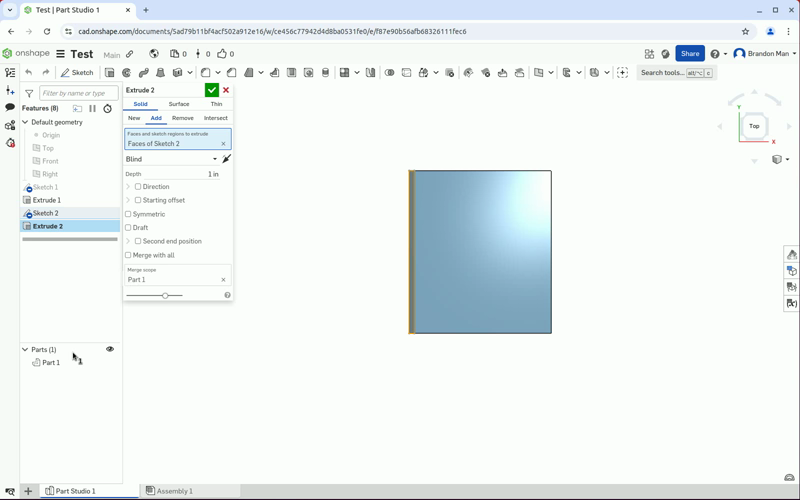
mouse_move(143, 106)
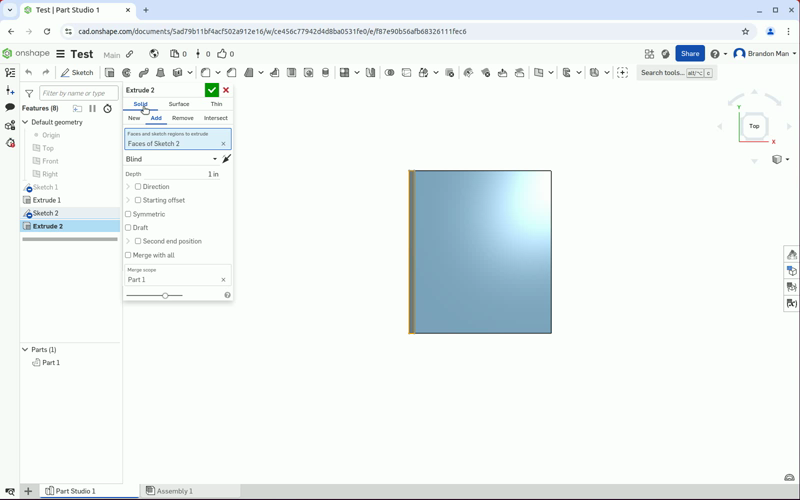
click(143, 106)
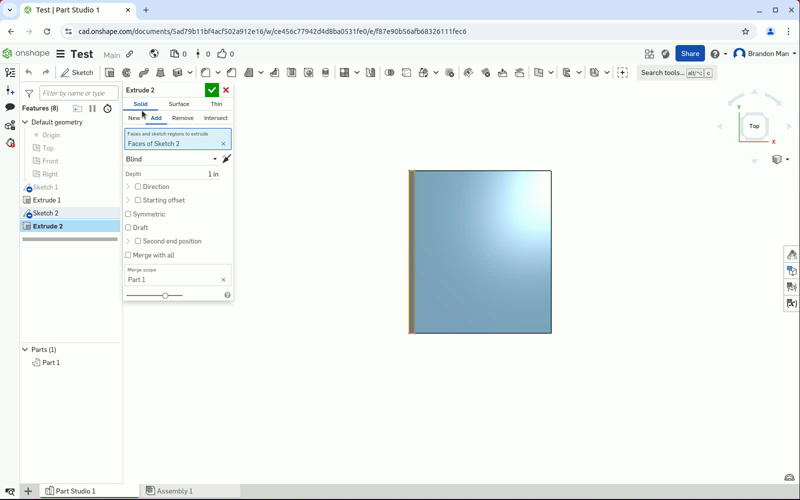
mouse_move(137, 120)
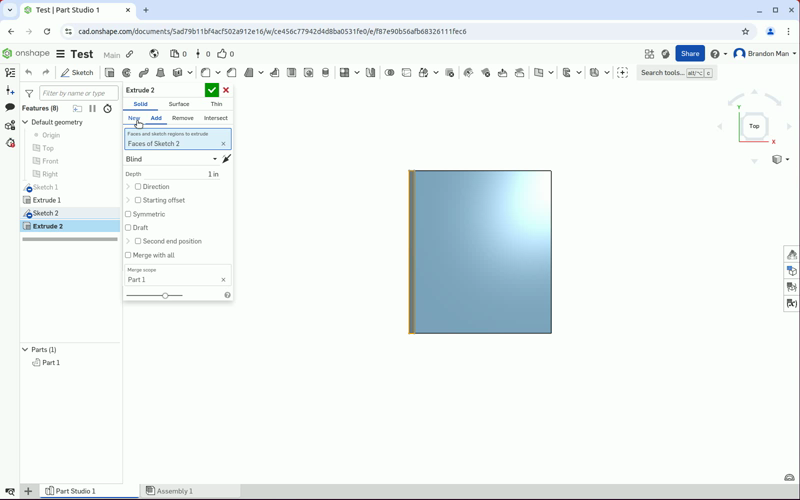
click(137, 120)
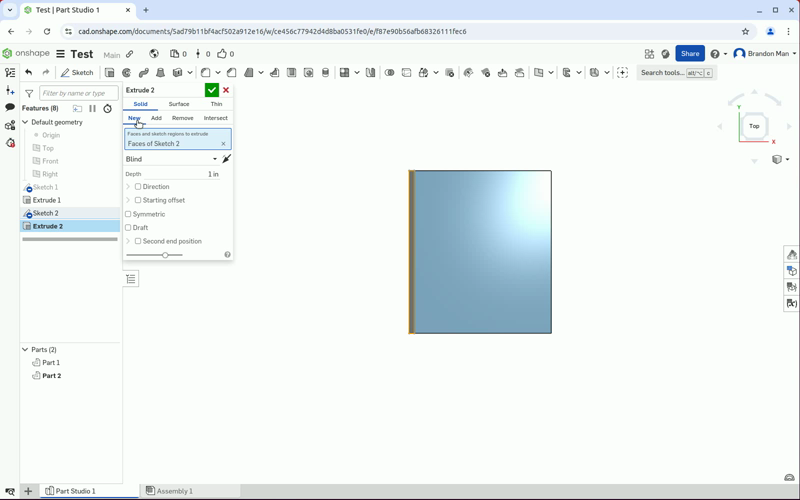
key(tab, 4)
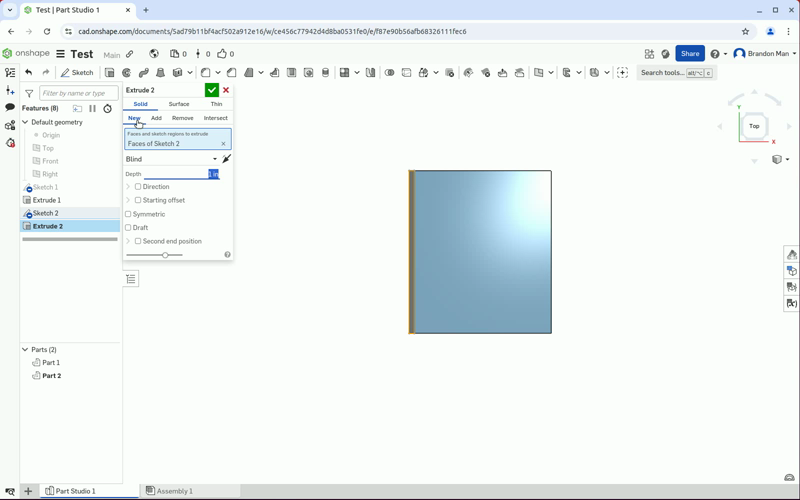
text(20.942)
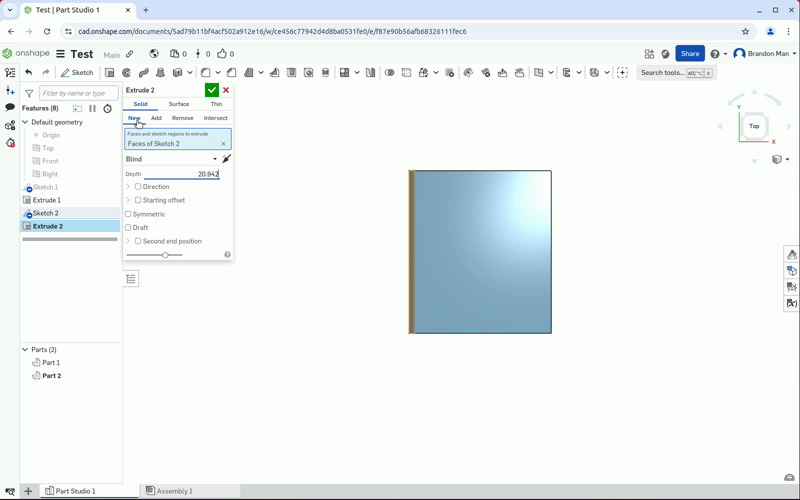
key(enter)
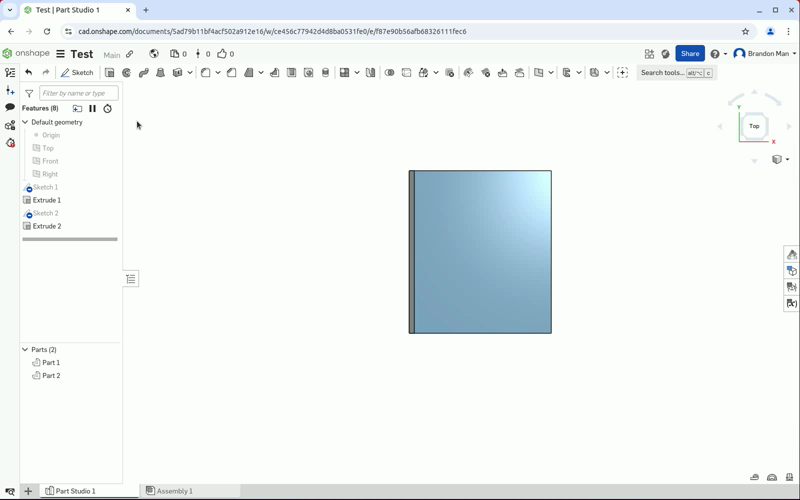
key(shift+h)
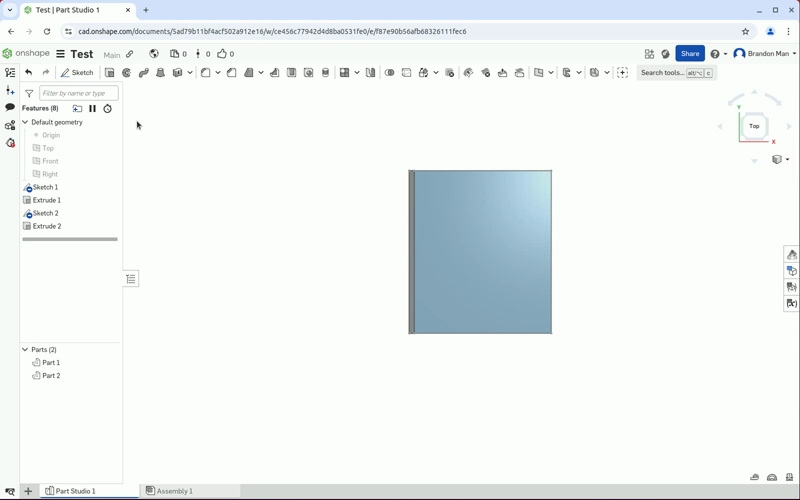
key(shift+h)
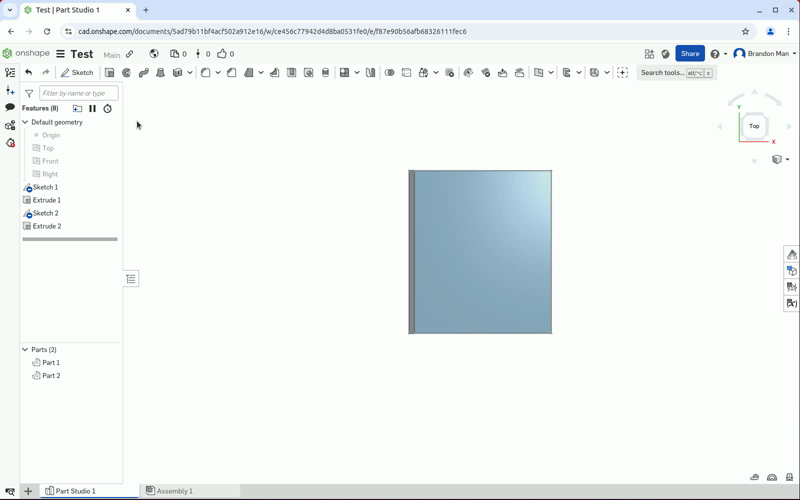
key(shift+7)
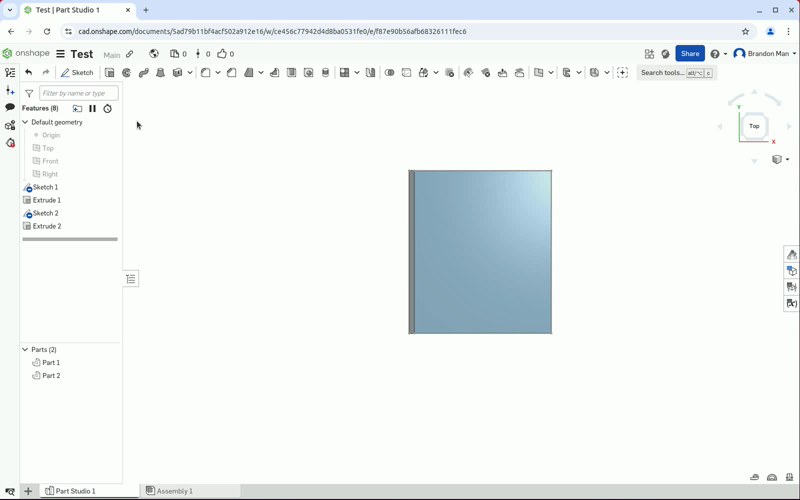
key(up, 3)
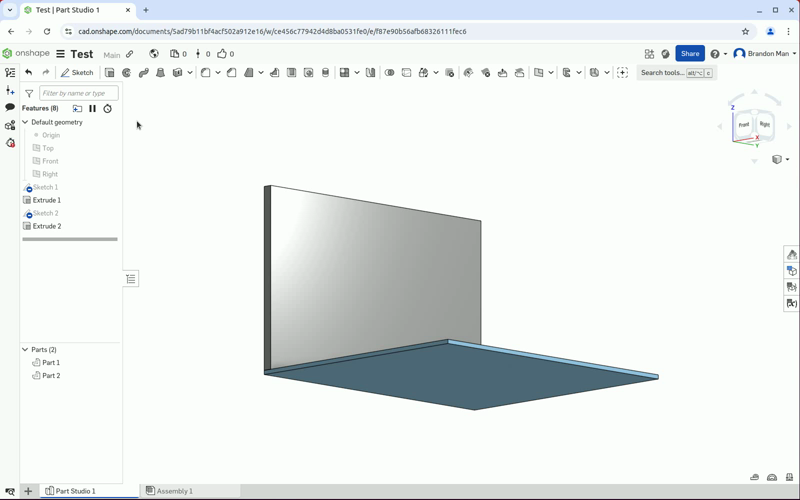
key(left, 3)
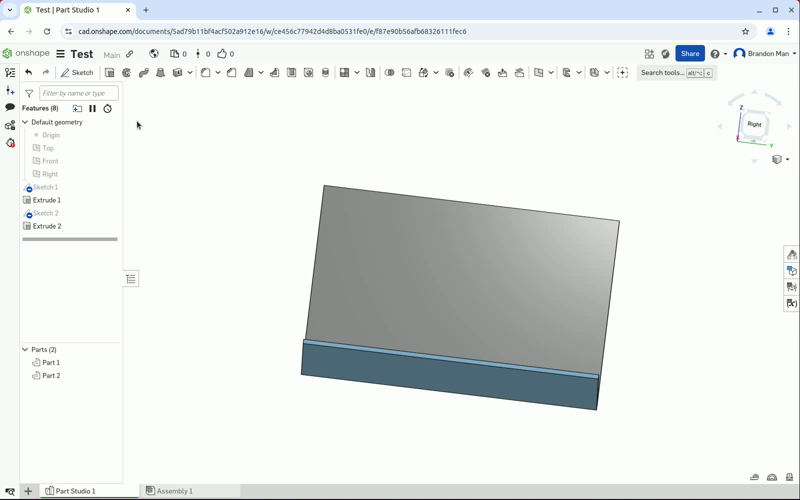
key(right, 3)
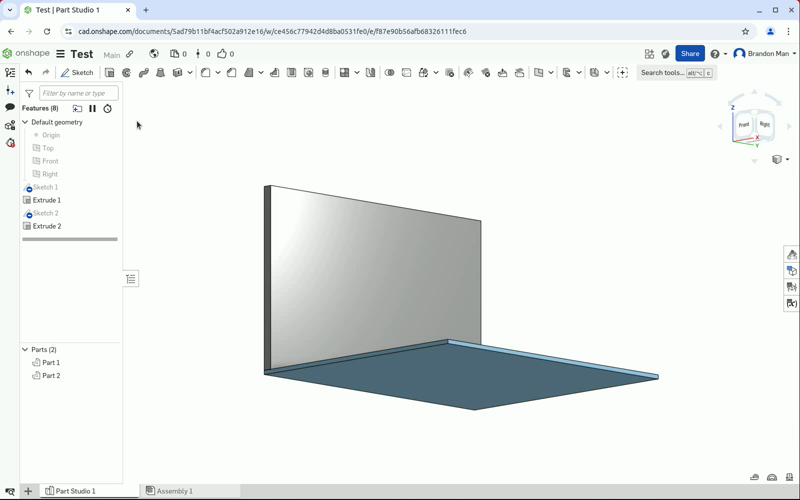
key(down, 3)
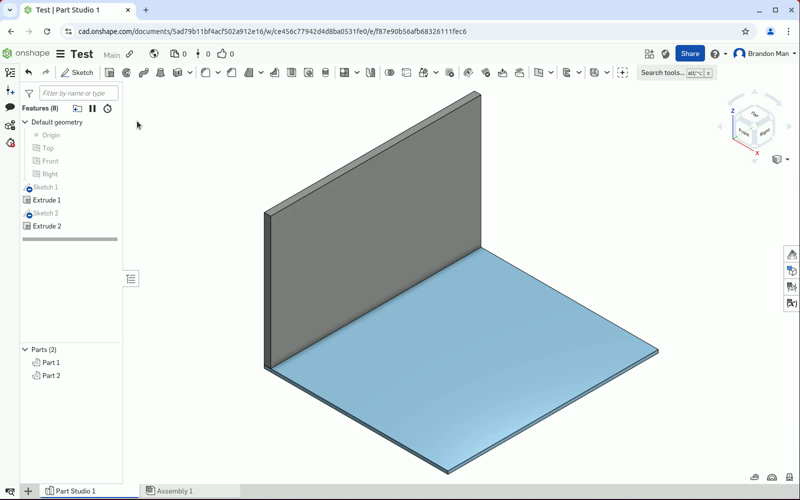
mouse_move(73, 189)
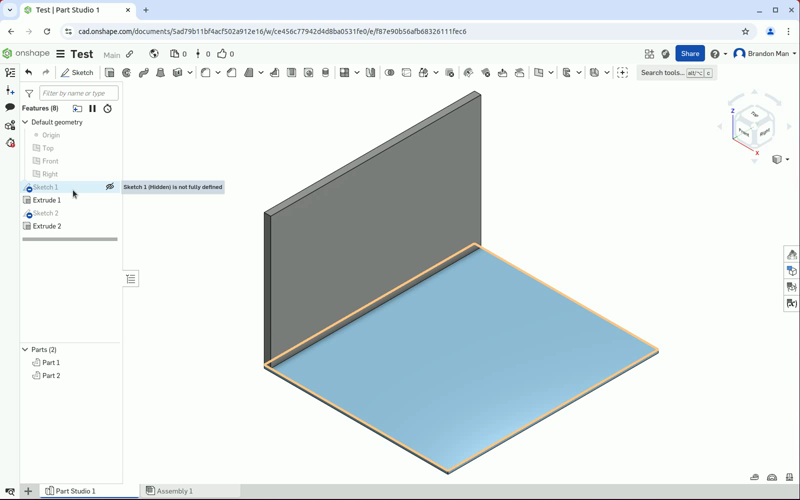
click(73, 189)